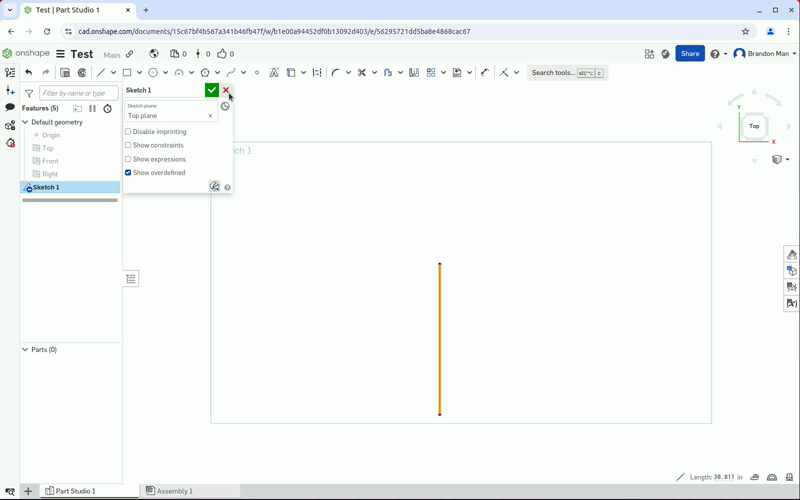
key(shift+h)
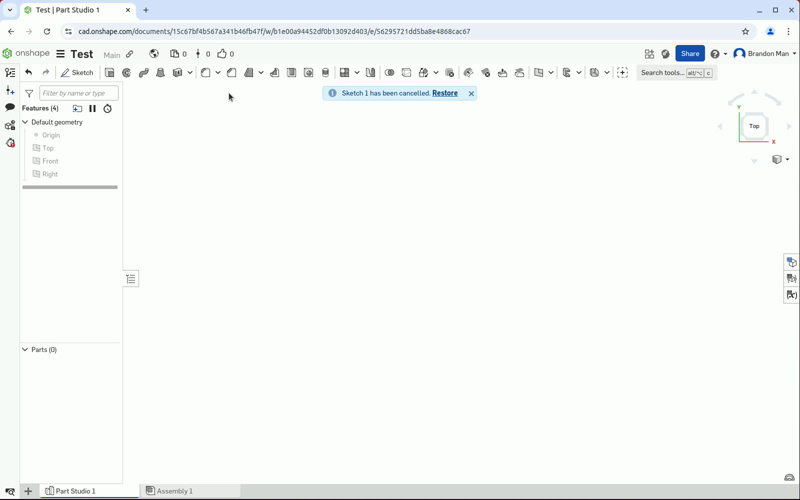
mouse_move(73, 352)
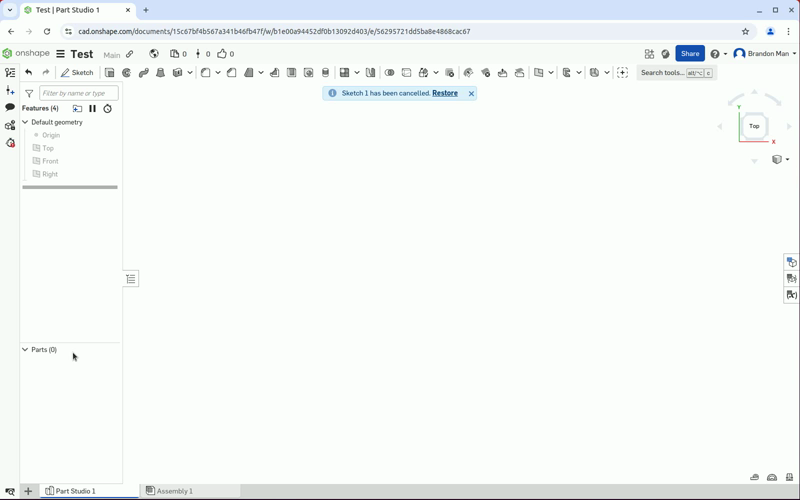
key(y)
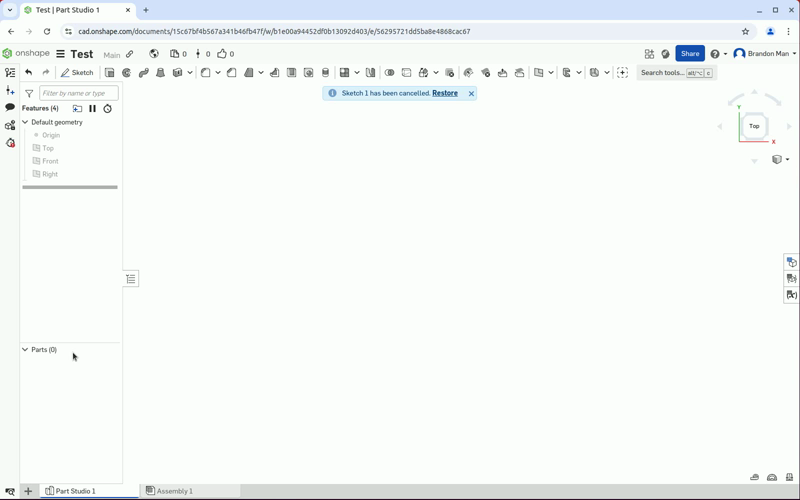
key(shift+p)
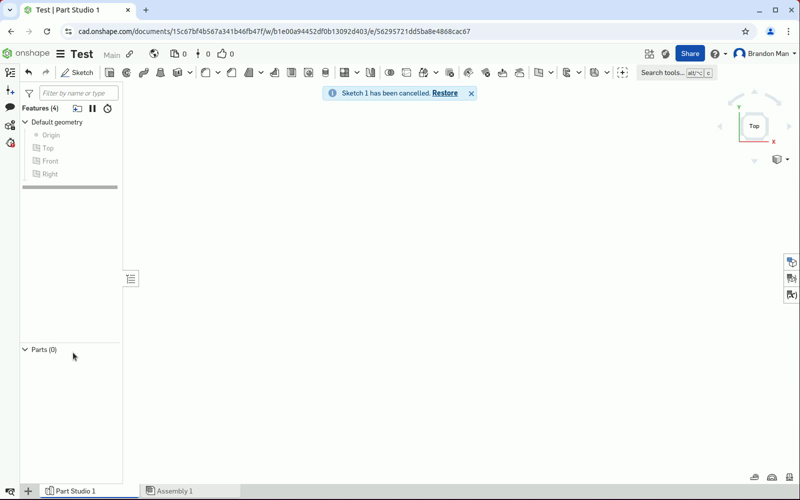
key(space)
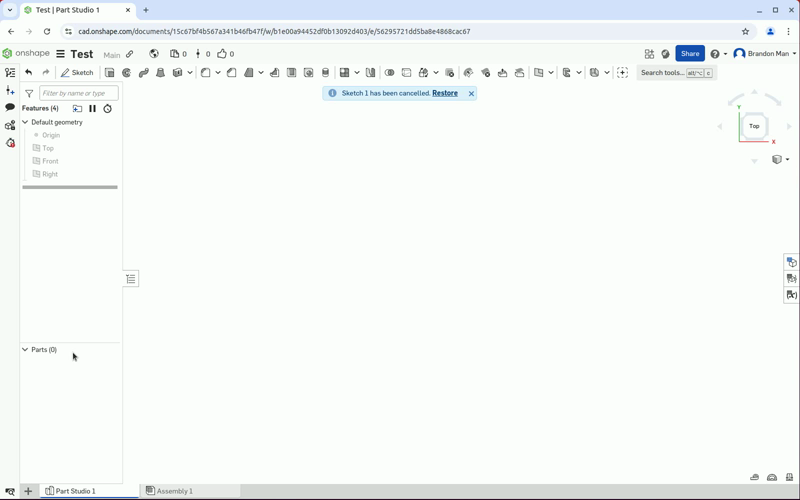
key_down(shift)
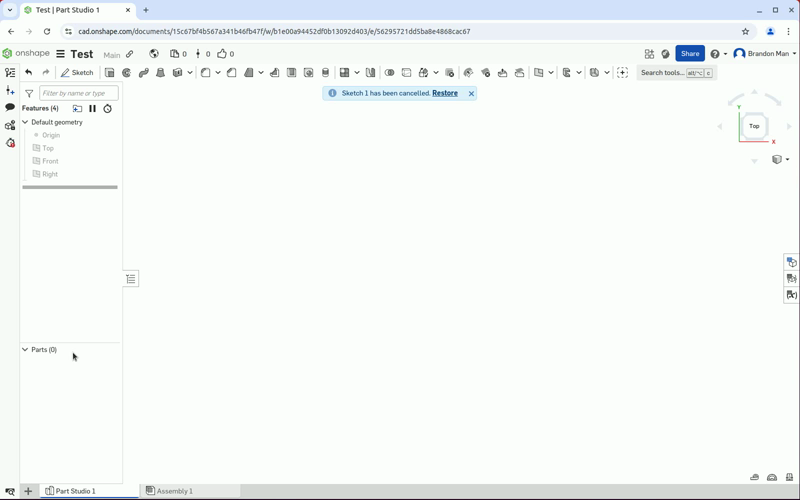
key(up)
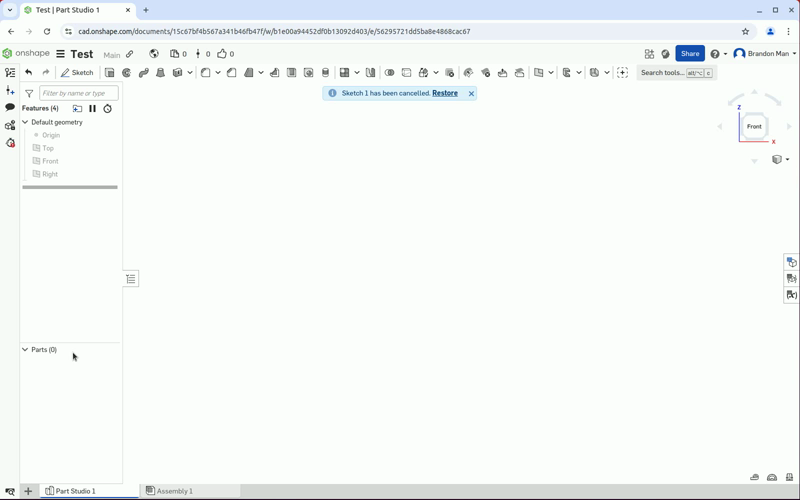
key_up(shift)
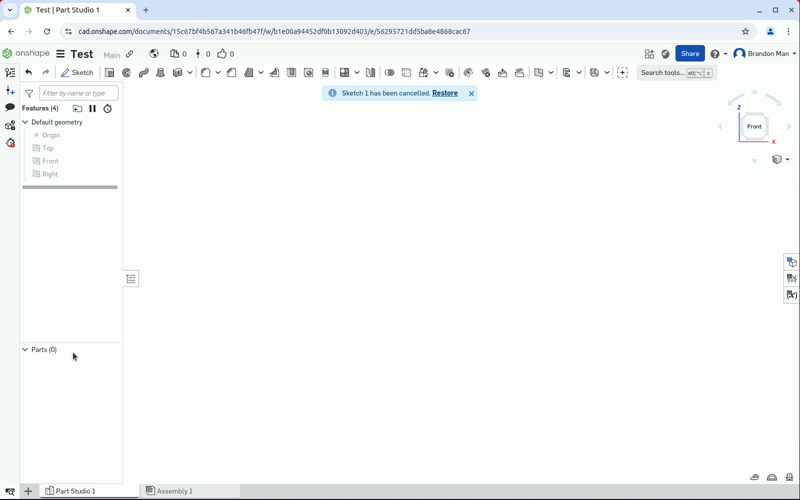
mouse_move(73, 352)
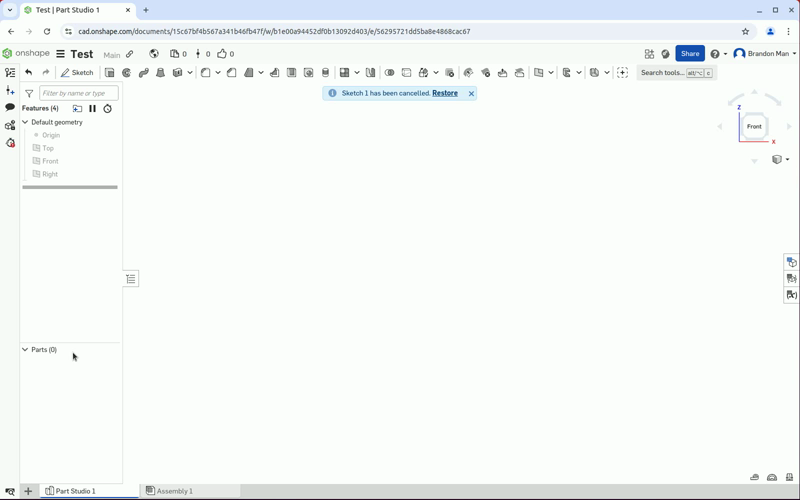
key(shift+y)
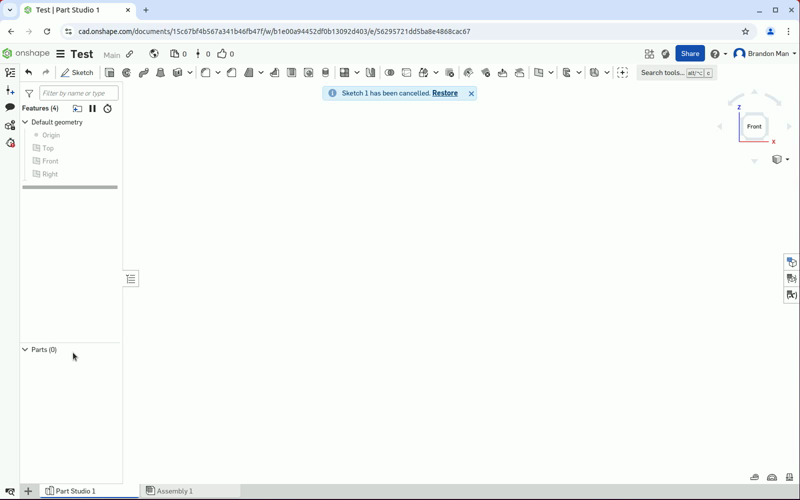
key(shift+s)
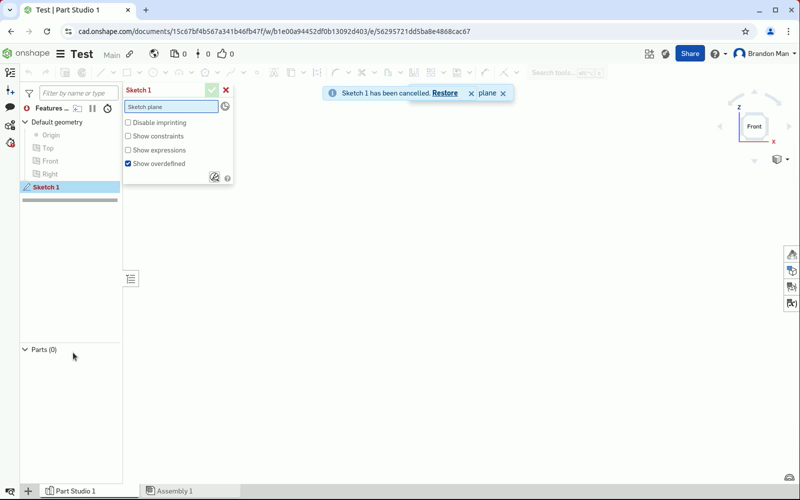
mouse_move(73, 163)
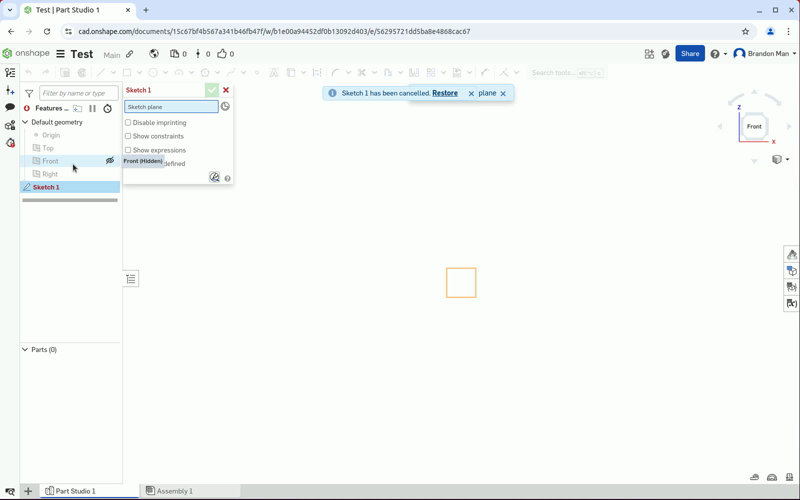
click(73, 163)
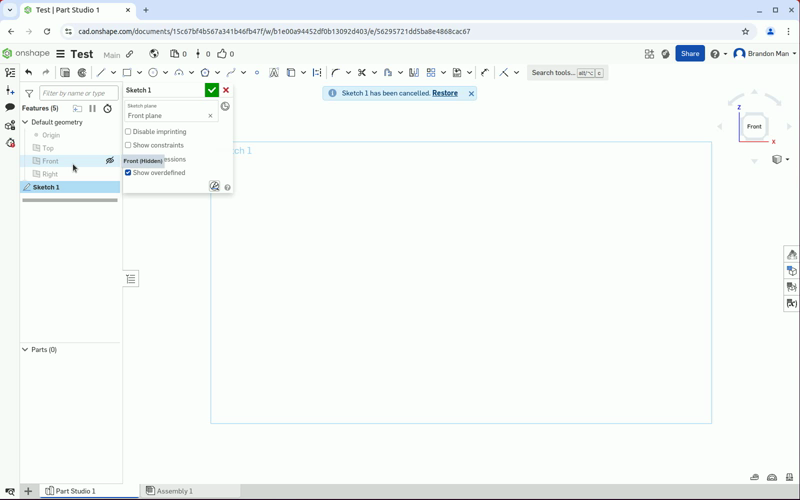
mouse_move(73, 352)
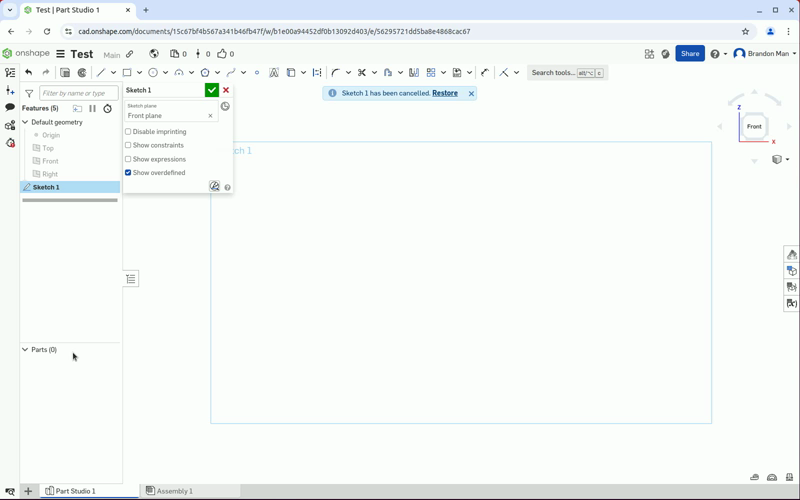
key(y)
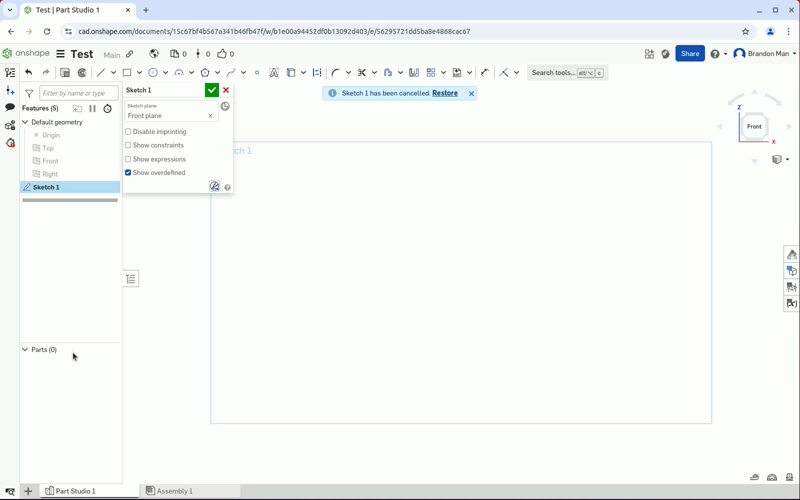
key(c)
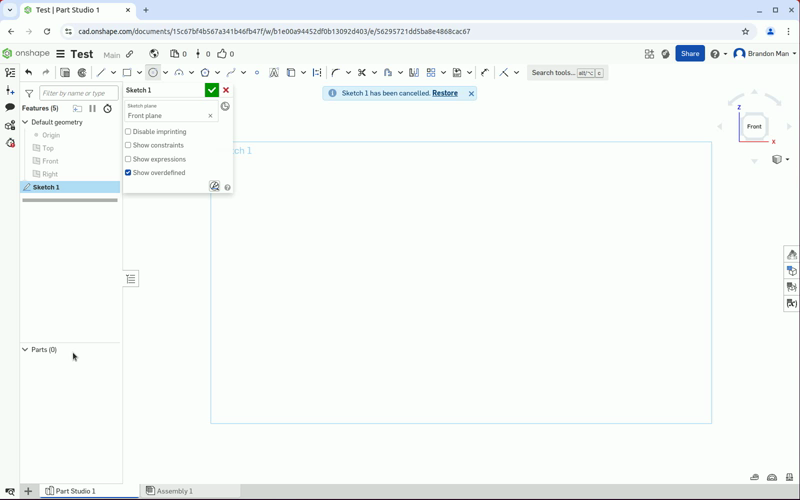
key_down(shift)
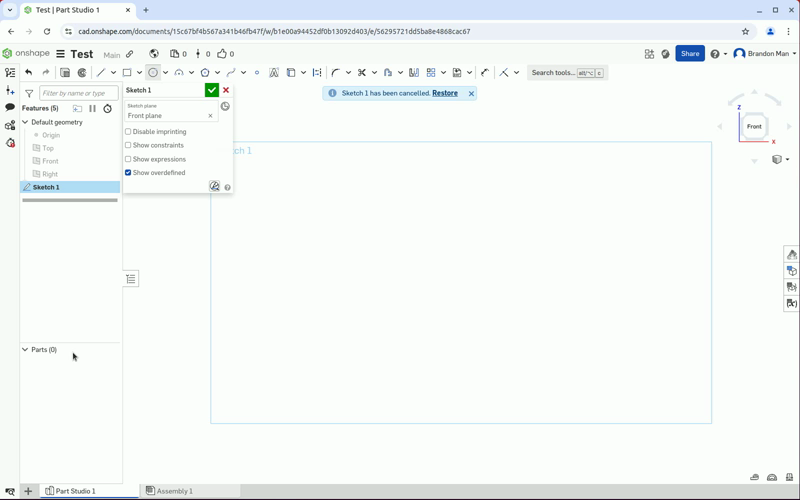
mouse_move(461, 282)
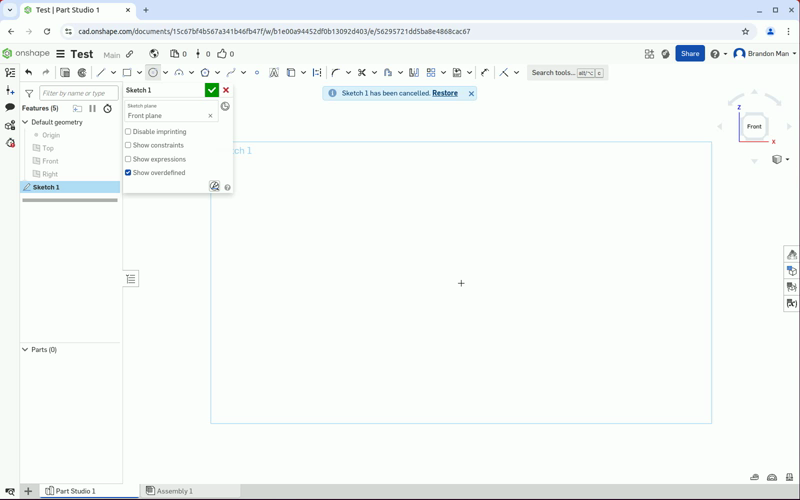
click(461, 282)
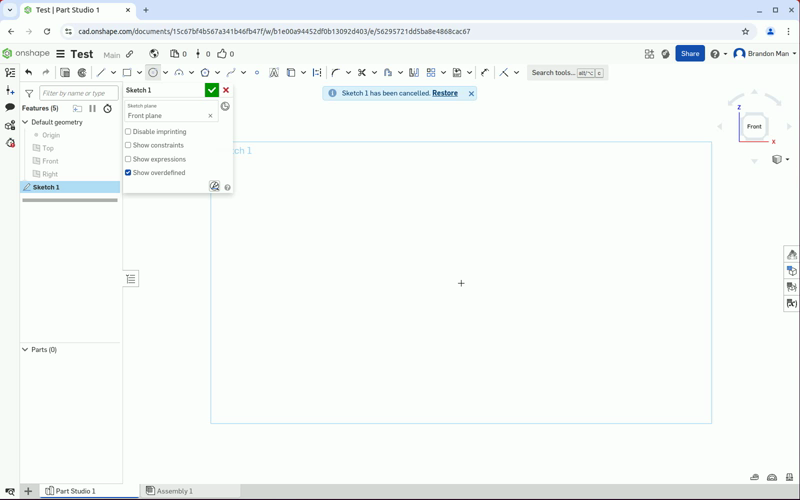
key_up(shift)
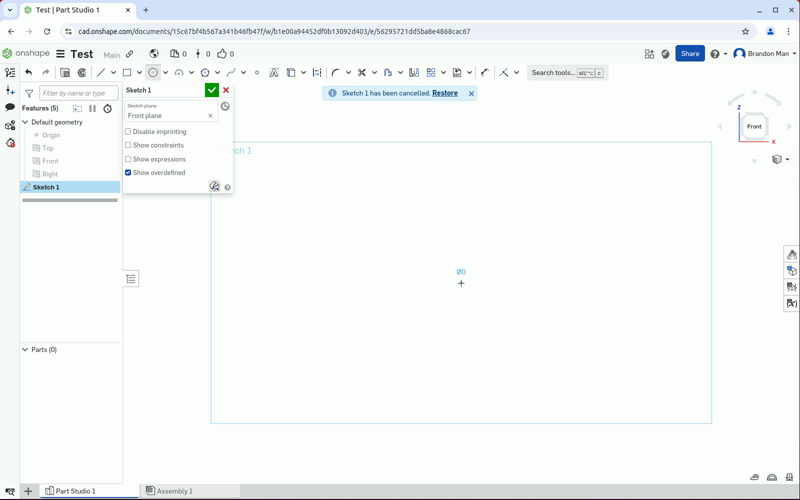
mouse_move(504, 282)
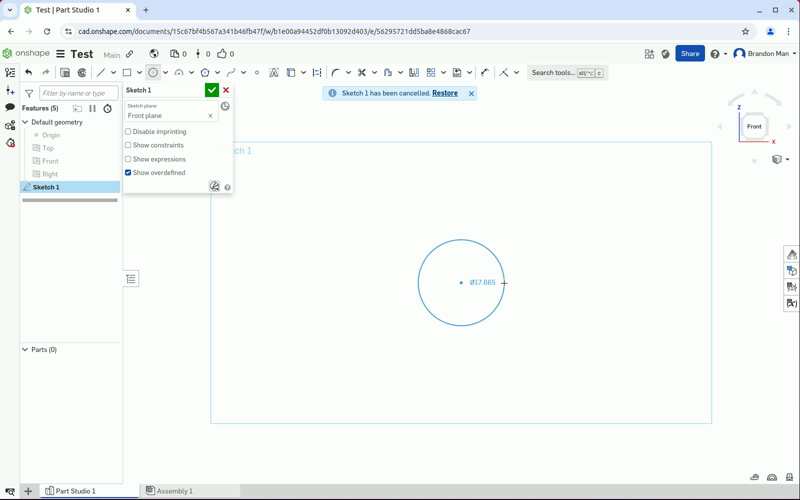
click(504, 282)
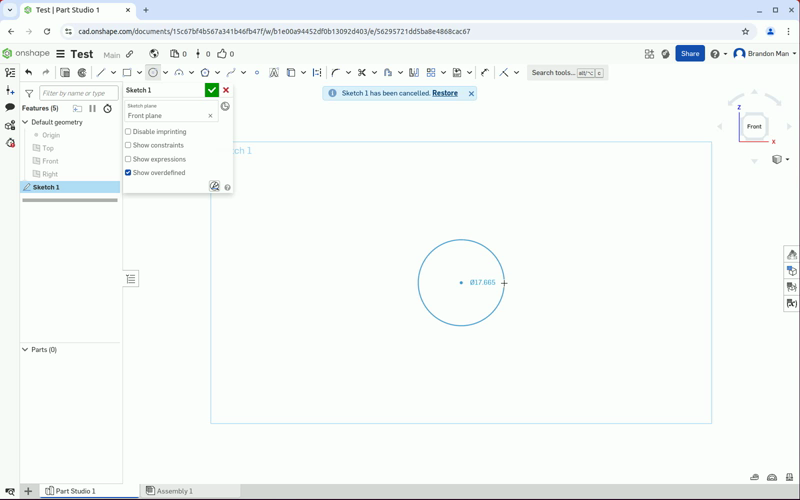
key(esc)
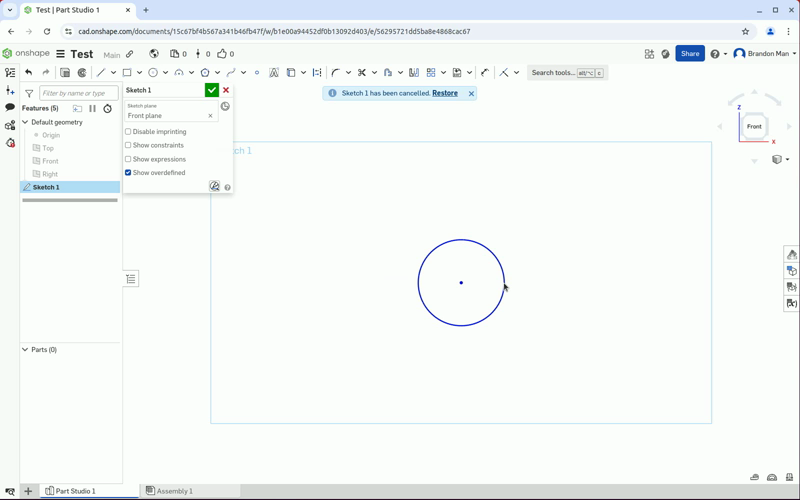
mouse_move(460, 292)
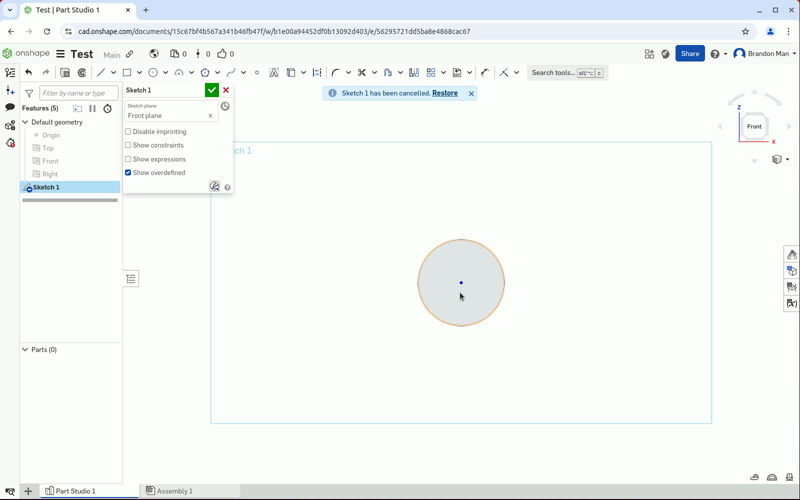
click(460, 292)
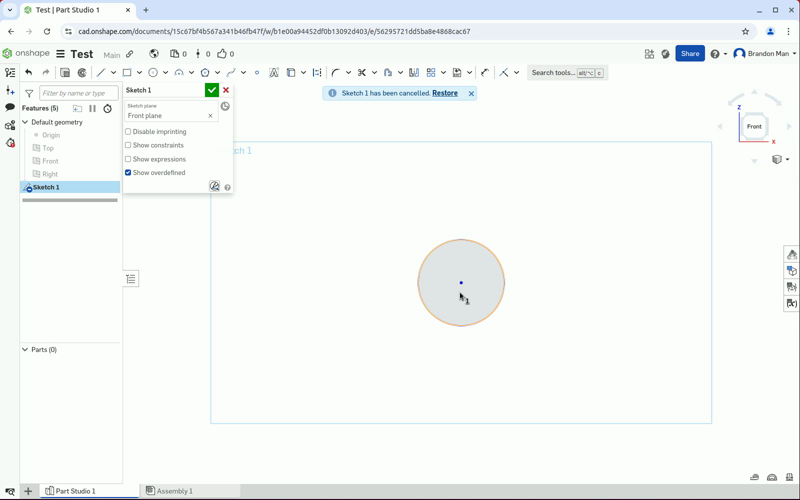
mouse_move(73, 352)
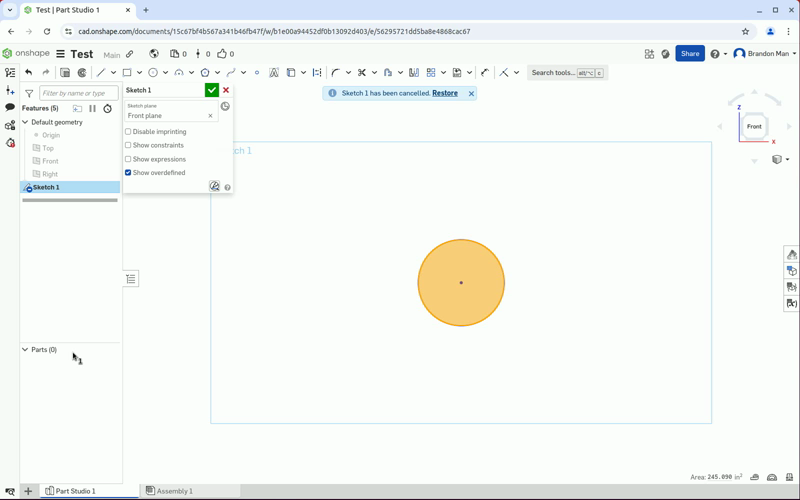
key(shift+y)
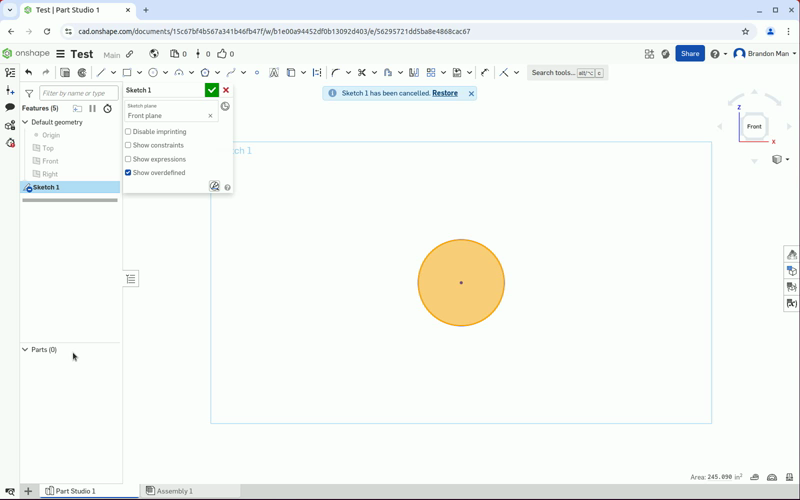
key(shift+e)
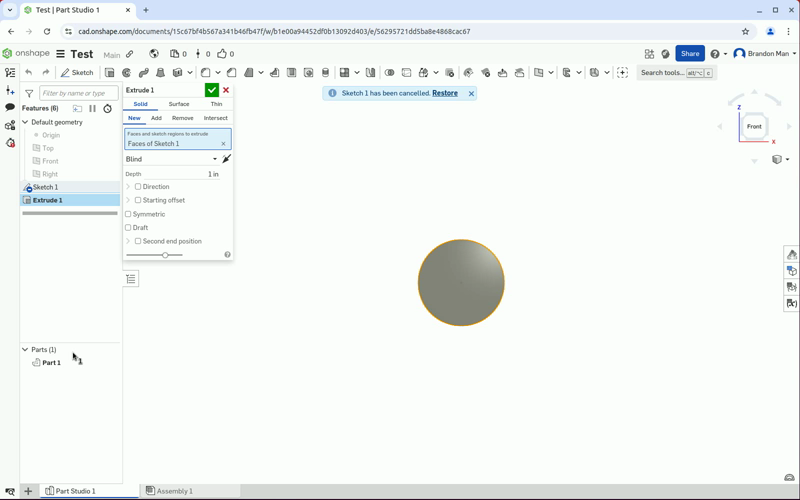
mouse_move(143, 106)
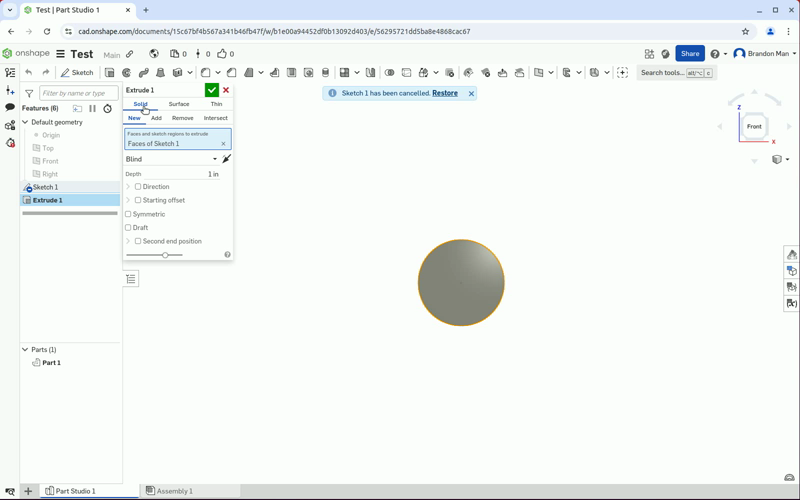
click(143, 106)
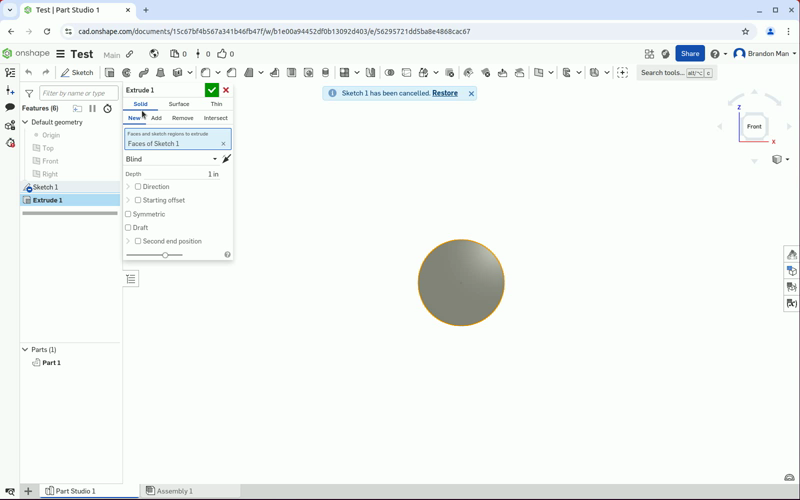
mouse_move(137, 120)
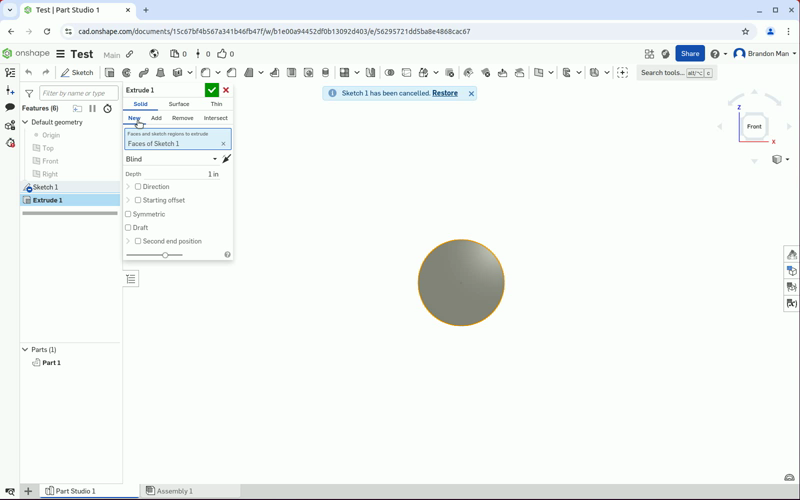
click(137, 120)
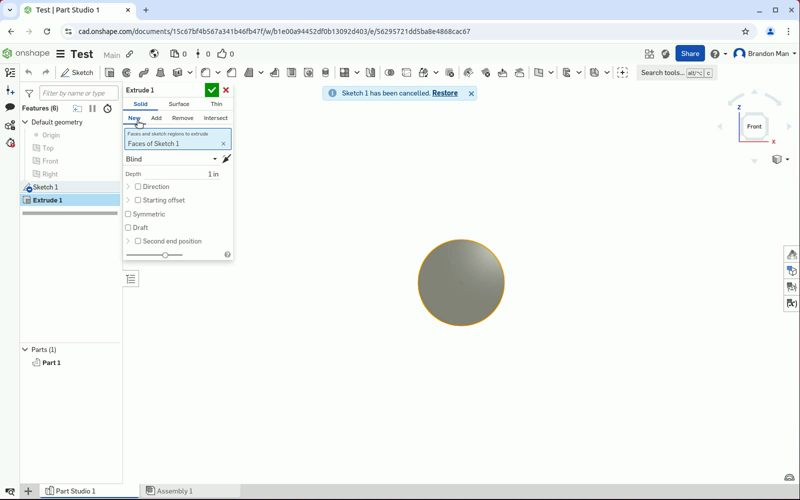
key(tab, 4)
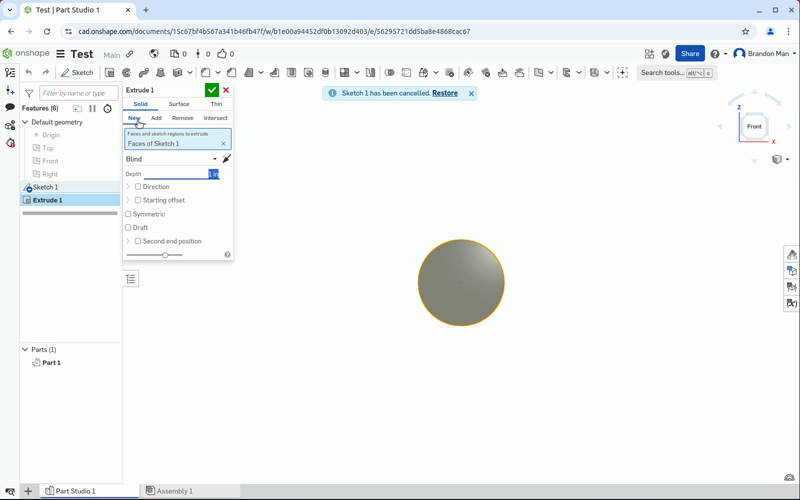
text(8.906)
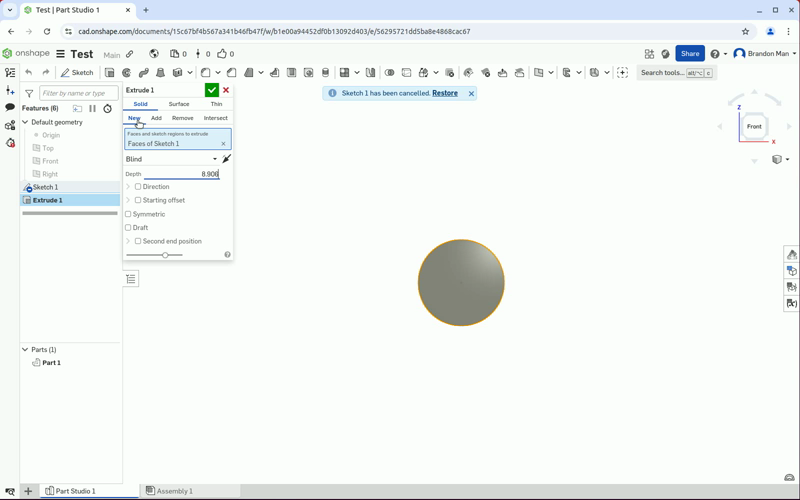
key(enter)
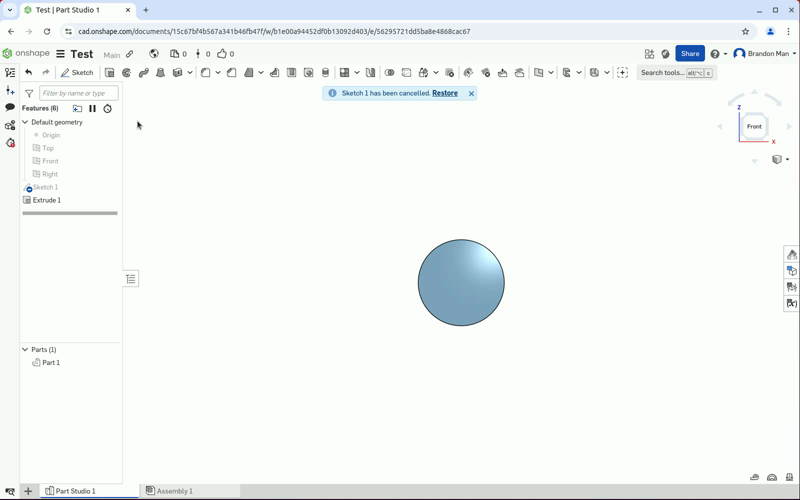
key(shift+h)
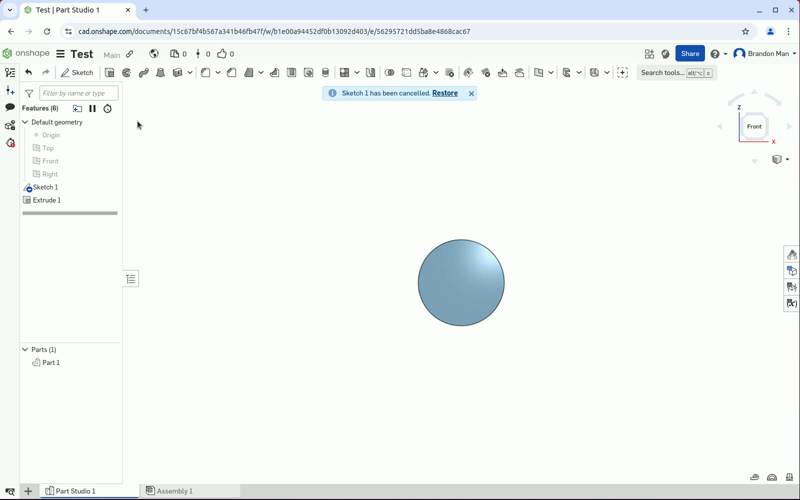
key(shift+h)
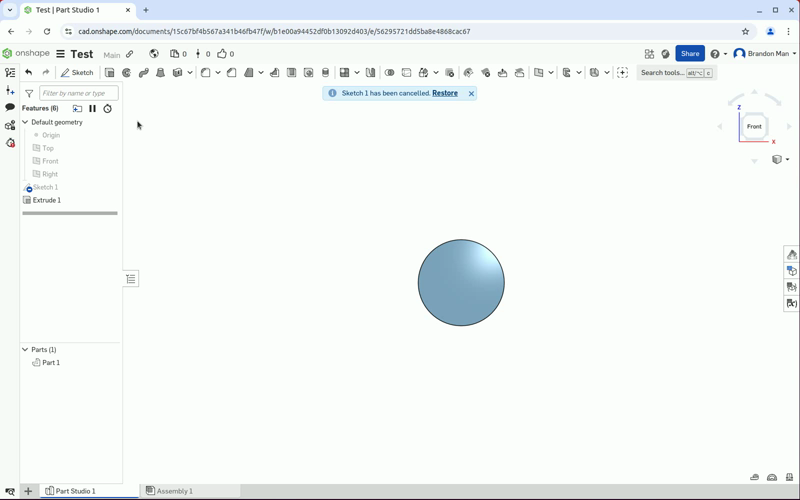
mouse_move(73, 189)
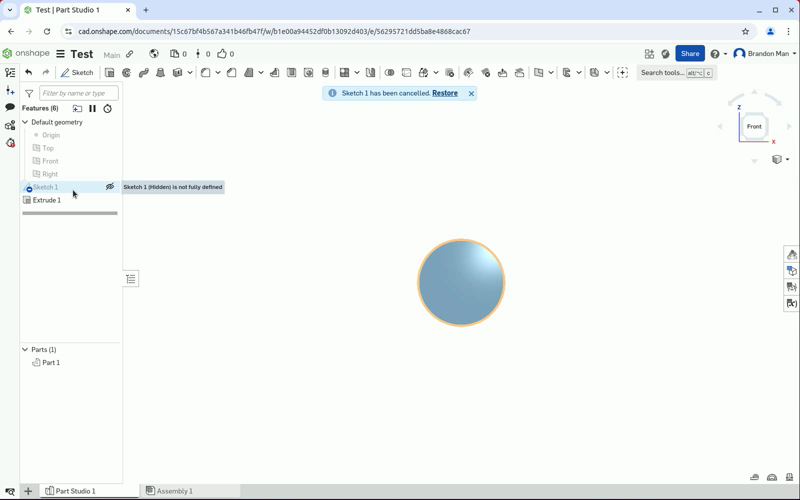
click(73, 189)
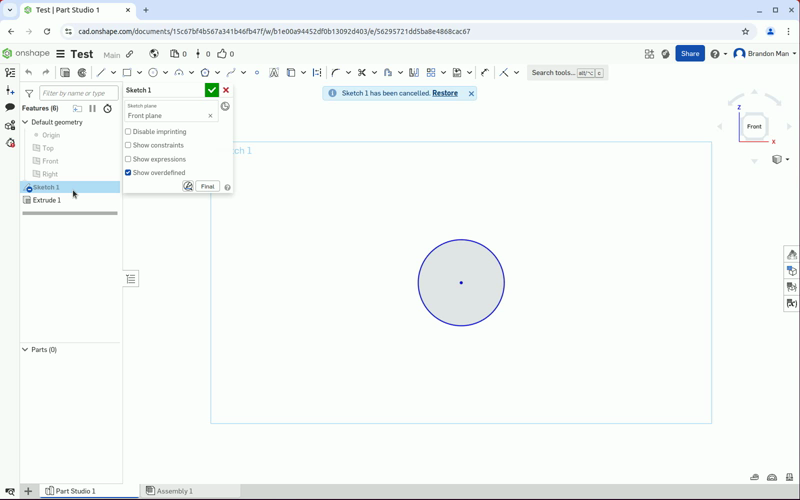
mouse_move(229, 92)
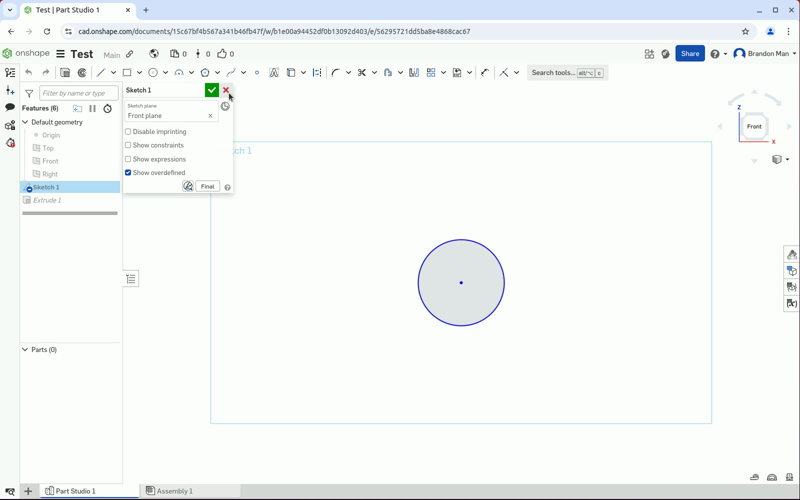
click(229, 92)
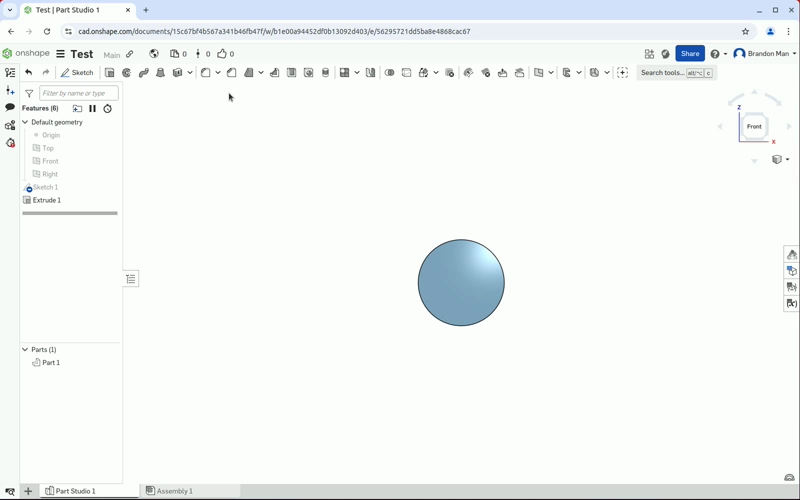
mouse_move(541, 75)
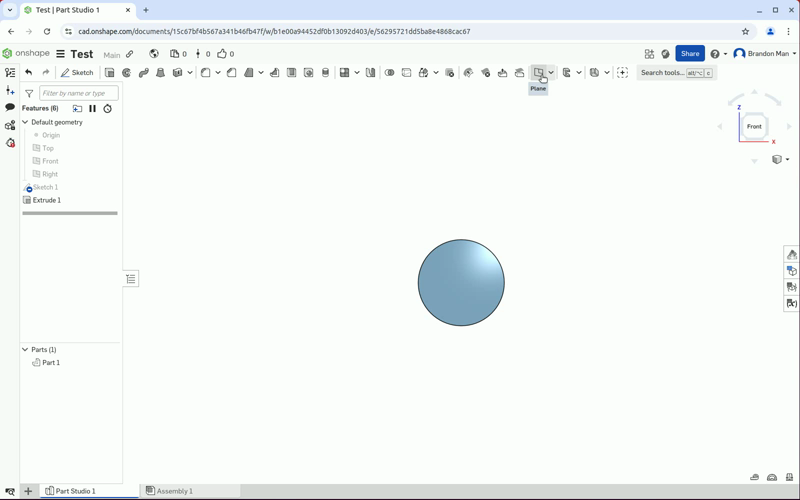
click(541, 75)
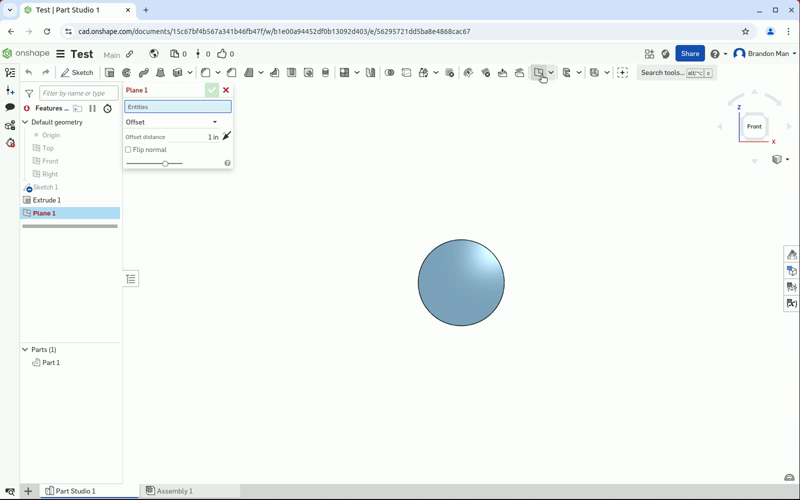
mouse_move(73, 163)
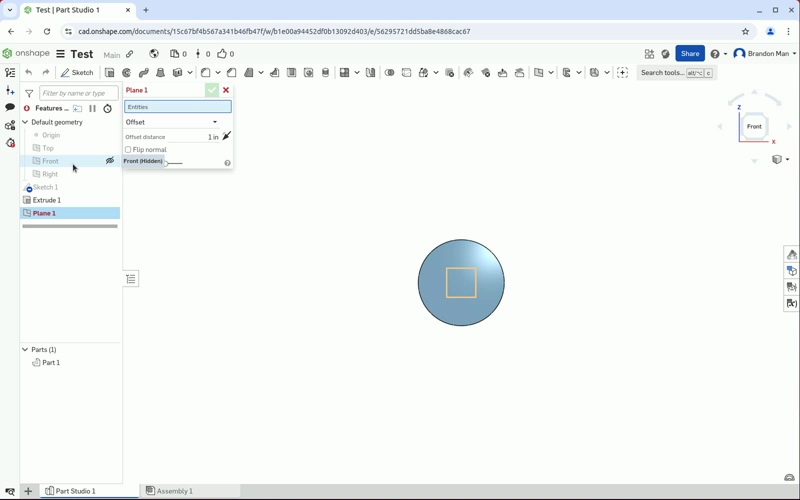
click(73, 163)
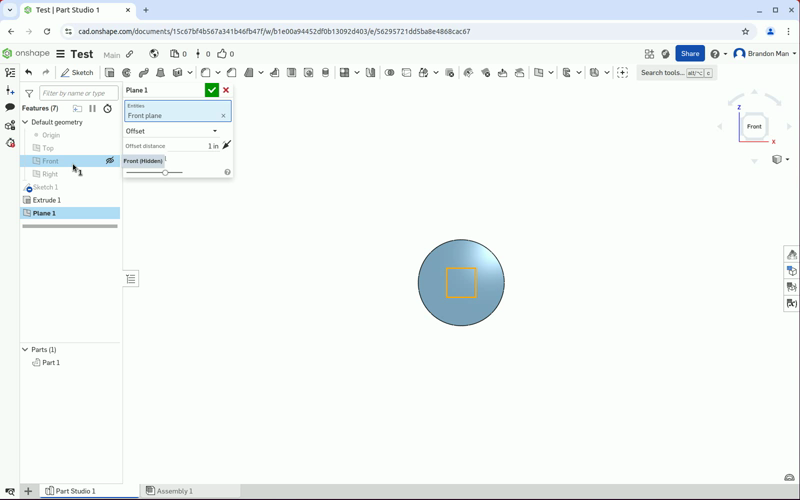
key(tab, 2)
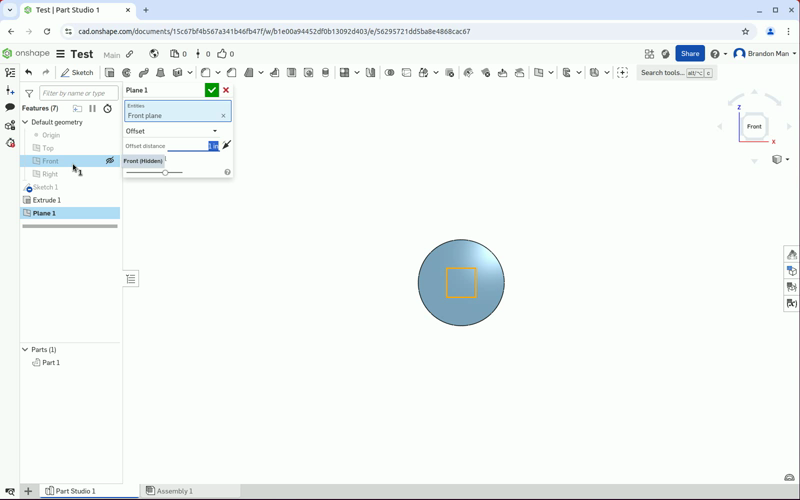
text(8.904)
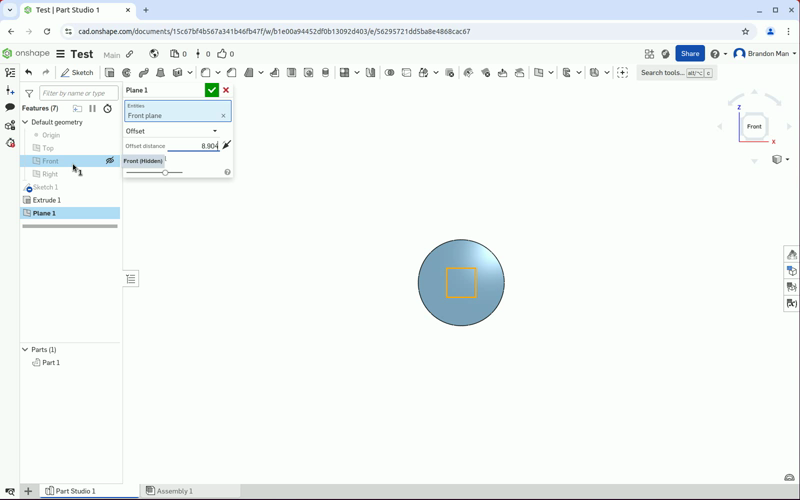
key(enter, 2)
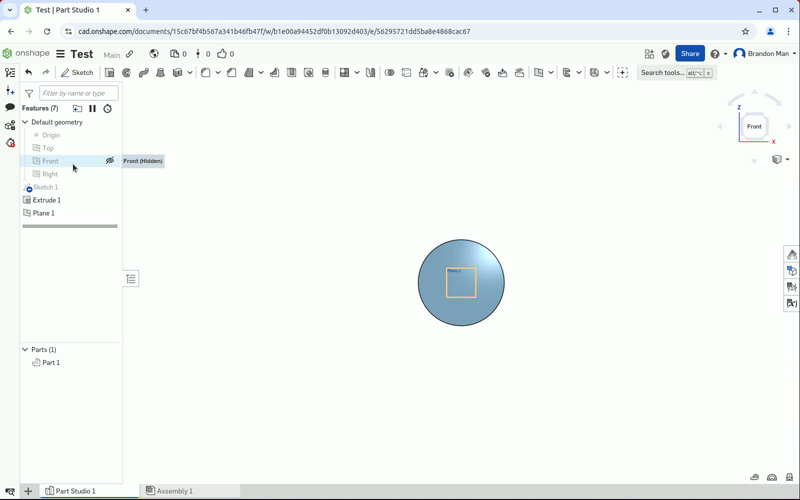
key(shift+s)
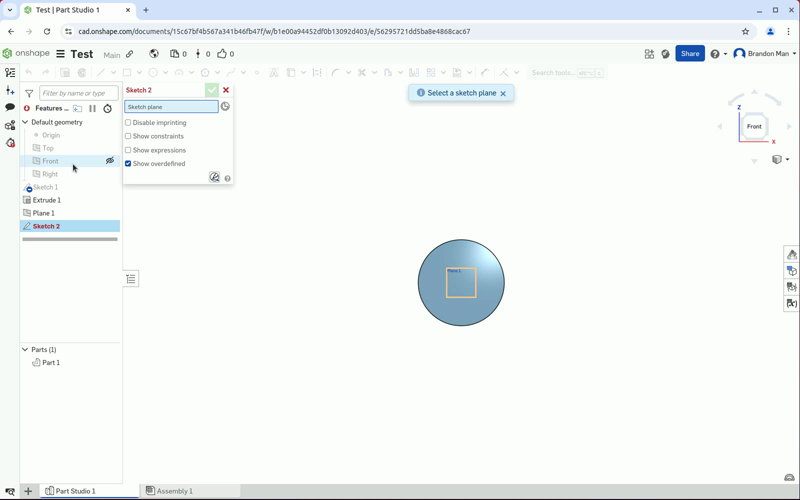
mouse_move(73, 215)
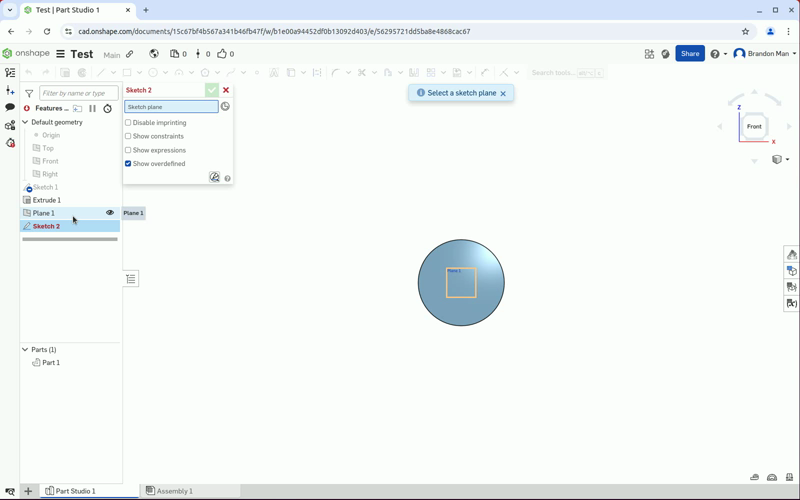
click(73, 215)
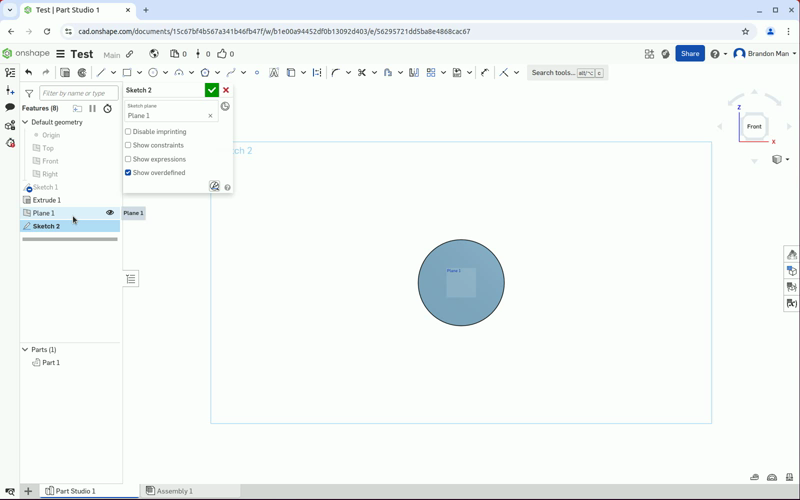
mouse_move(73, 352)
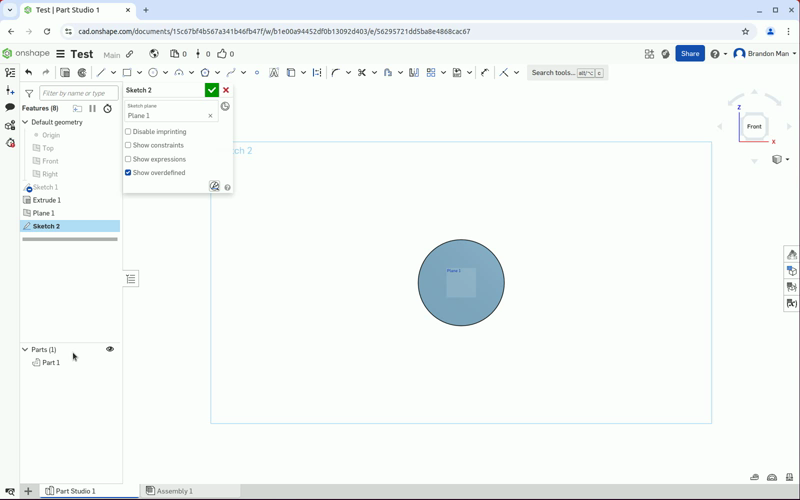
key(y)
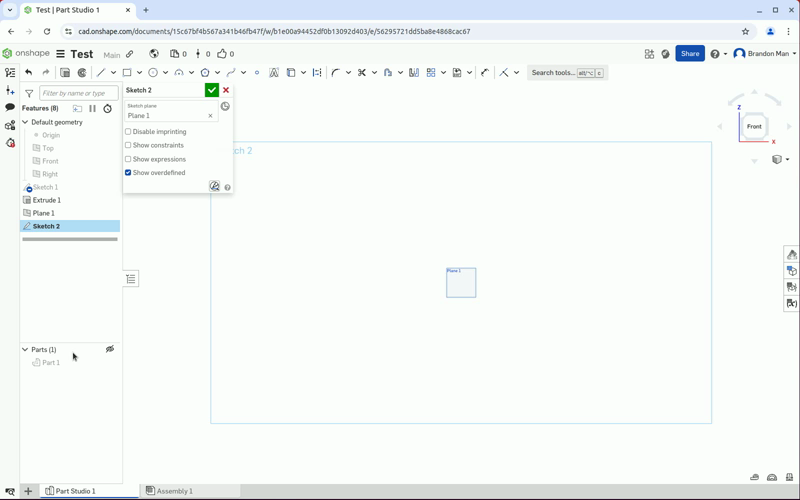
key(c)
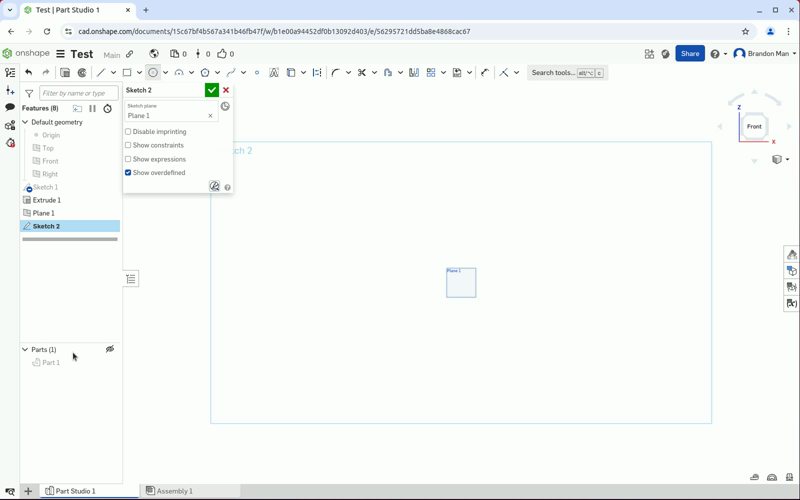
key_down(shift)
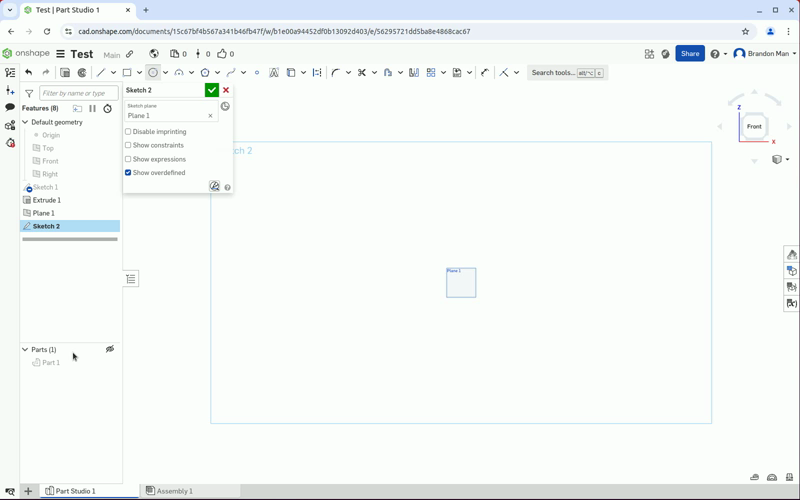
mouse_move(461, 282)
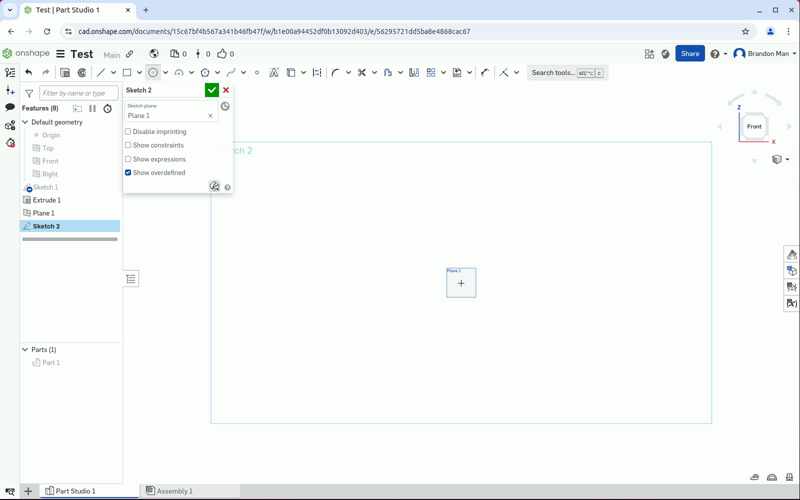
click(461, 282)
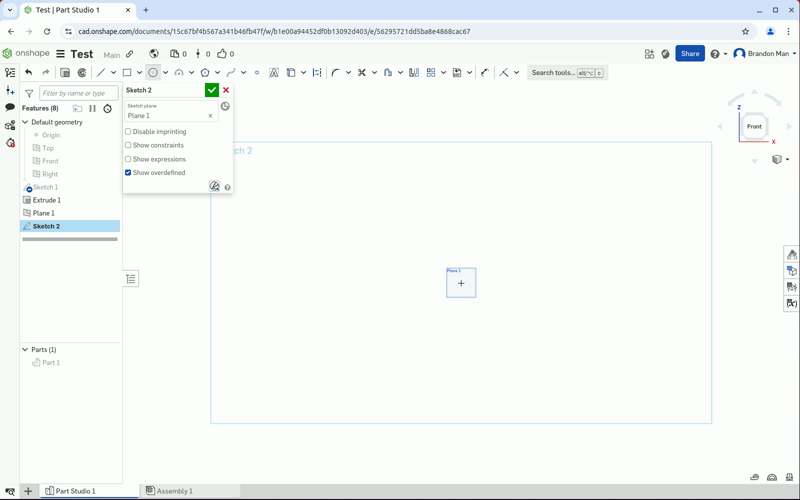
key_up(shift)
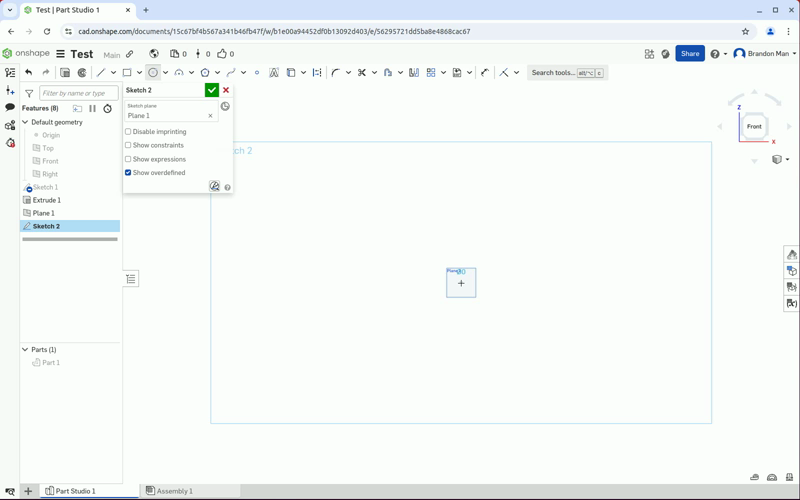
mouse_move(545, 282)
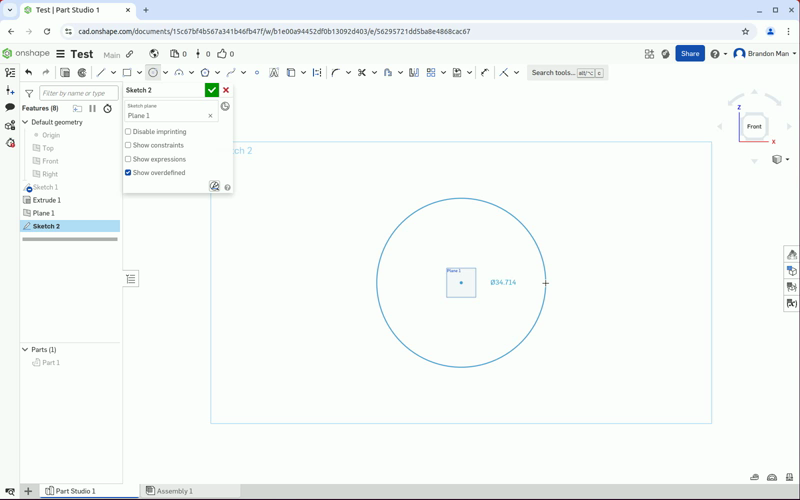
click(545, 282)
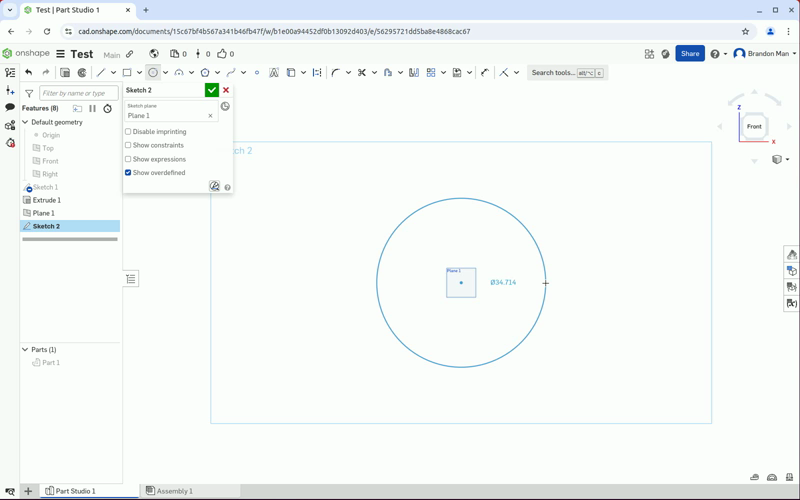
key(esc)
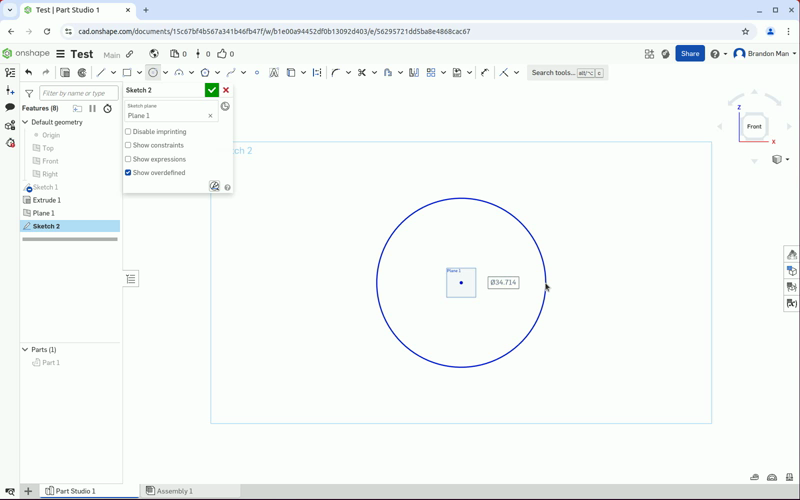
key(c)
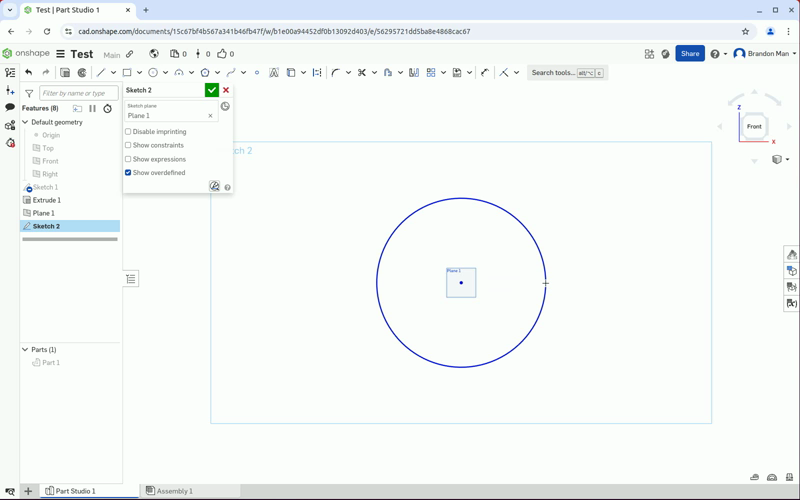
key_down(shift)
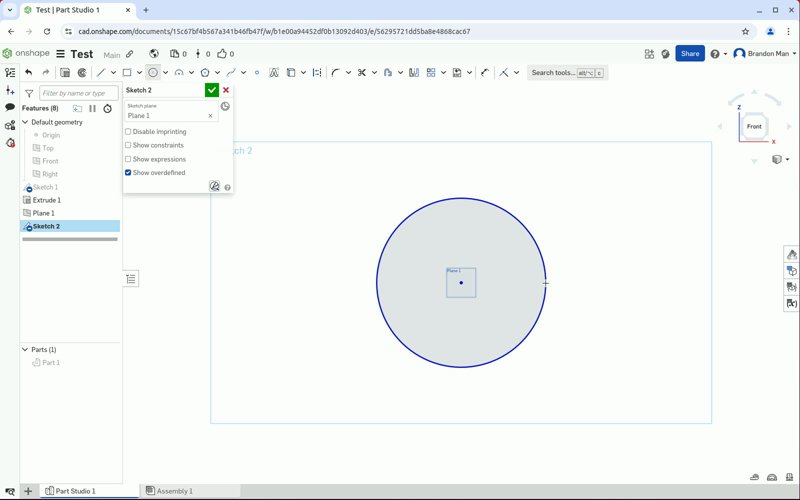
mouse_move(461, 282)
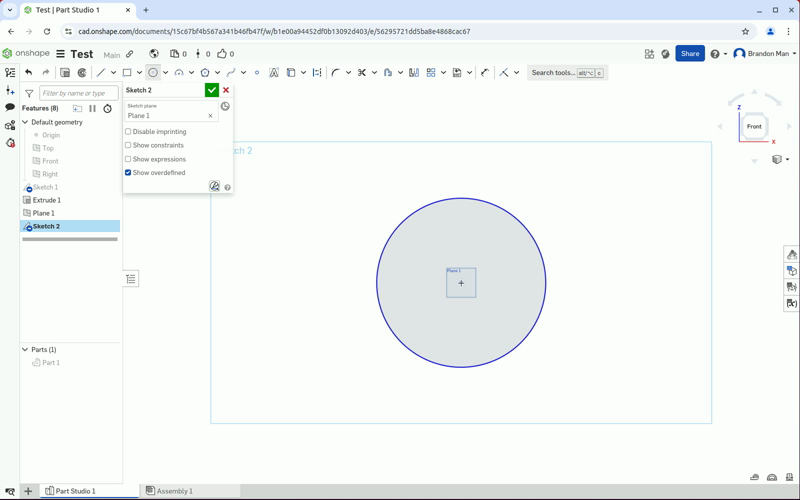
click(461, 282)
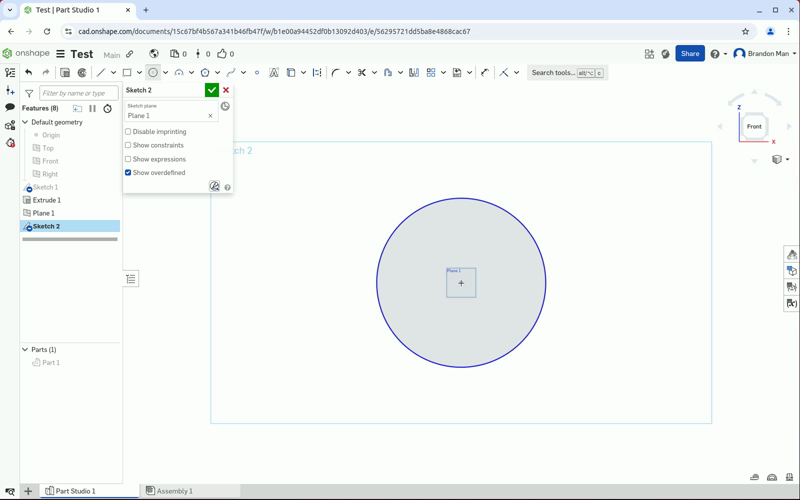
key_up(shift)
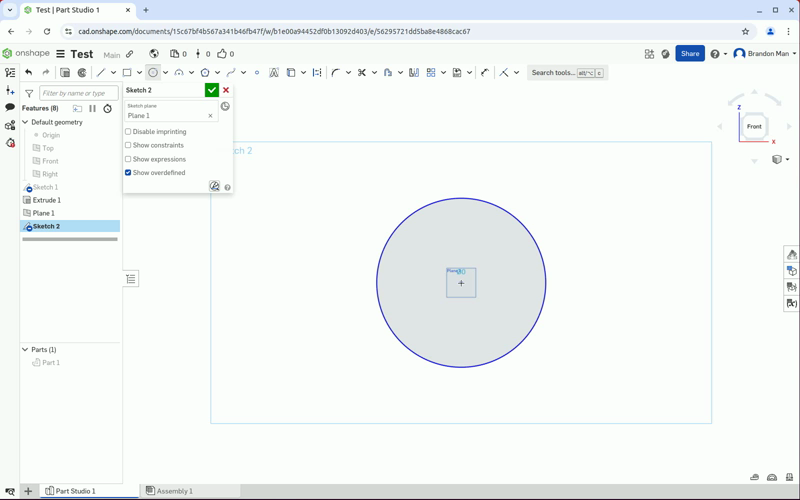
mouse_move(504, 282)
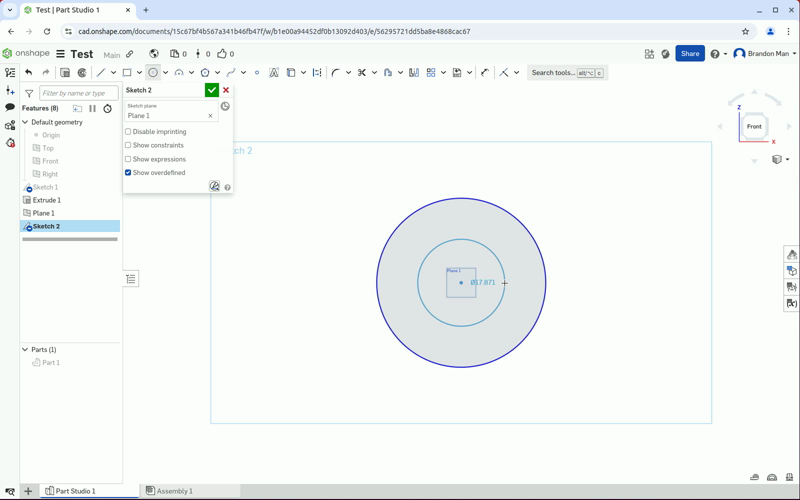
click(504, 282)
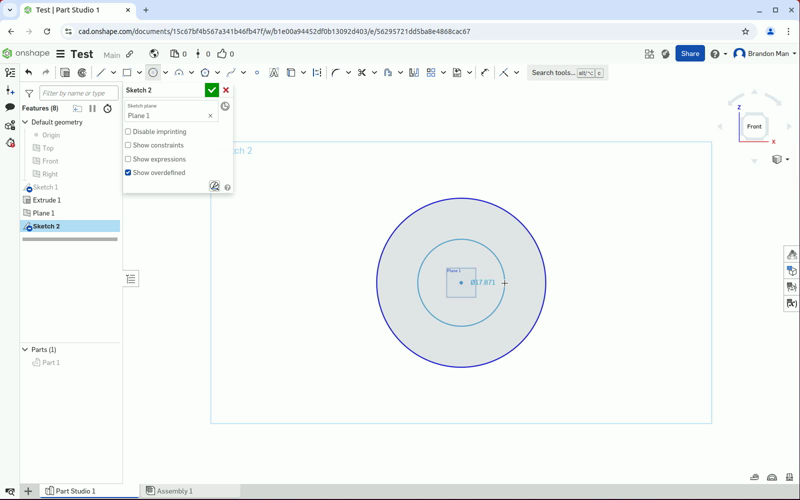
key(esc)
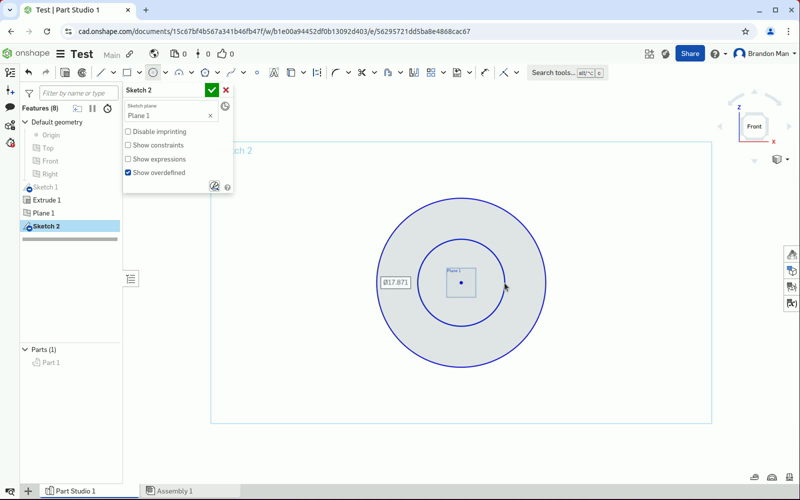
mouse_move(520, 247)
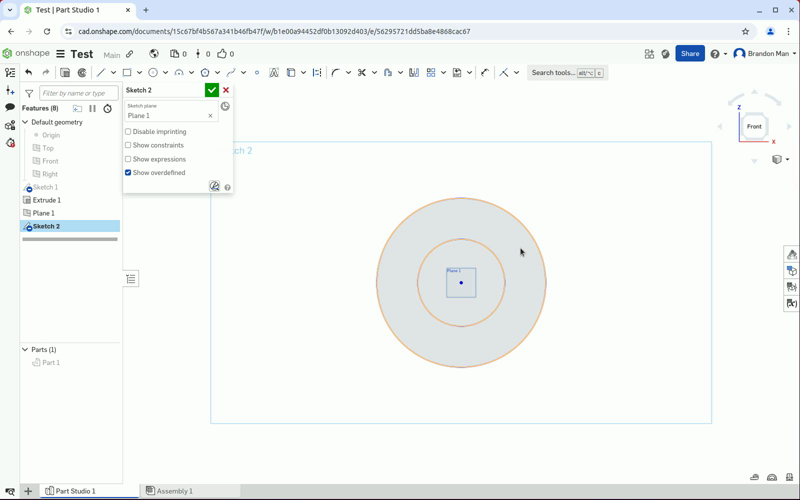
click(520, 247)
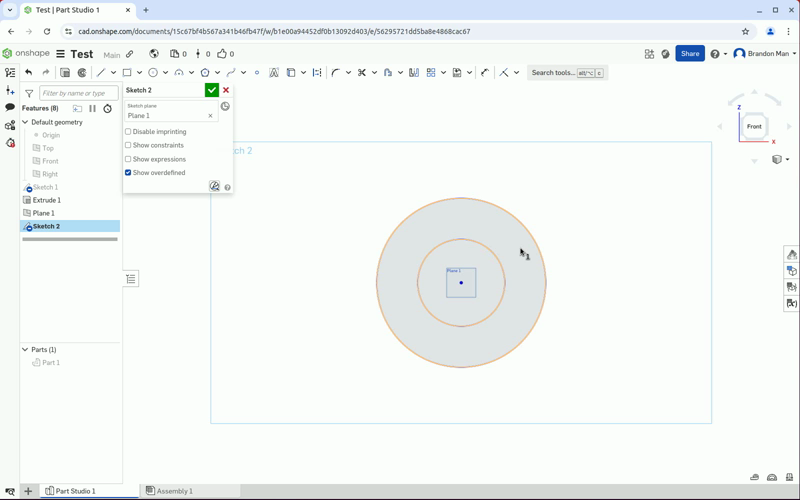
mouse_move(73, 352)
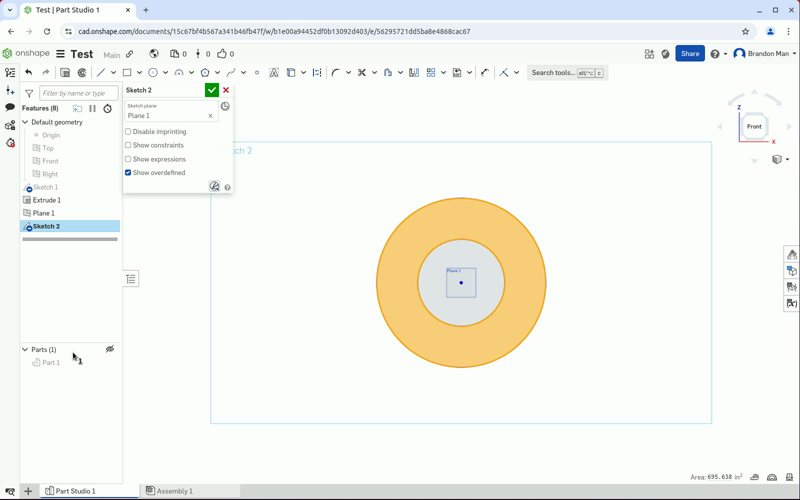
key(shift+y)
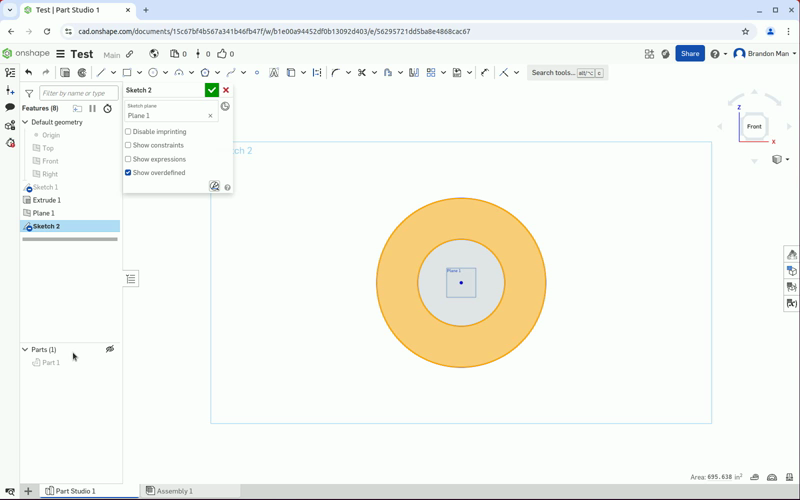
key(shift+e)
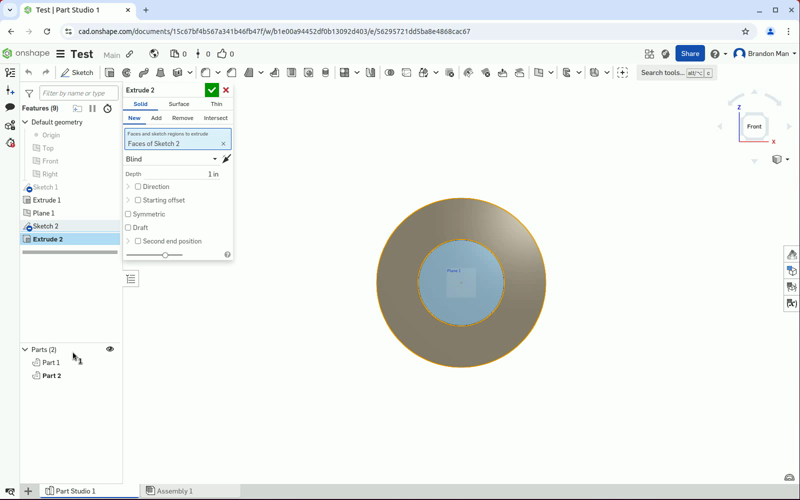
mouse_move(143, 106)
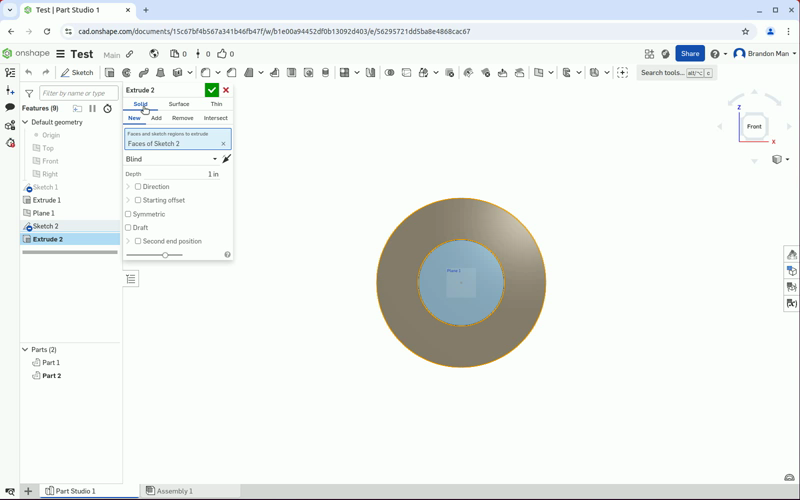
click(143, 106)
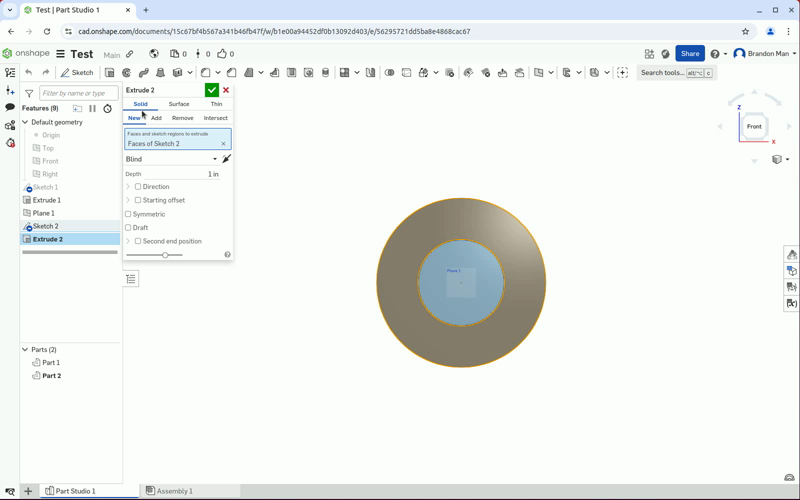
mouse_move(137, 120)
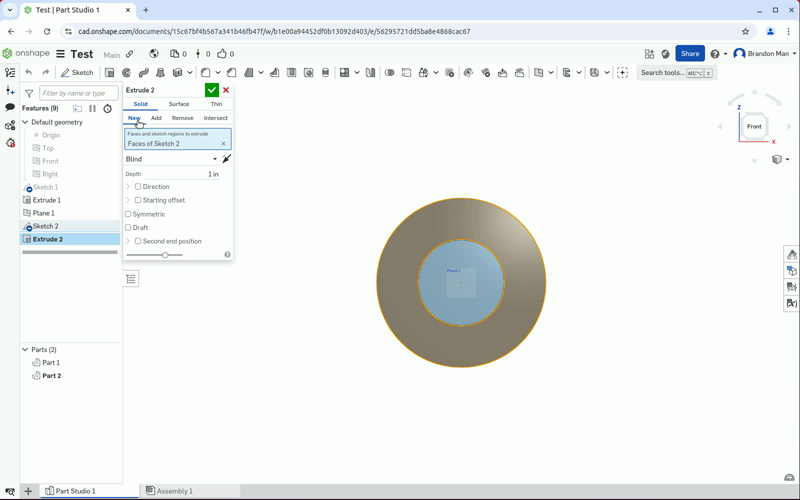
click(137, 120)
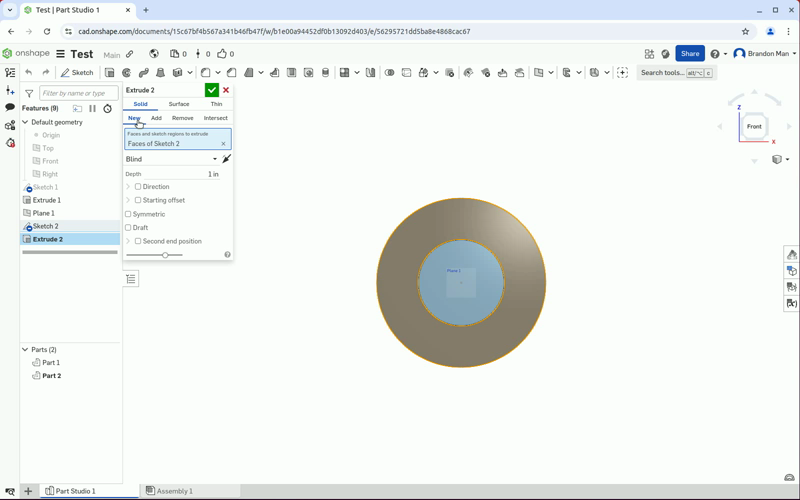
key(tab, 4)
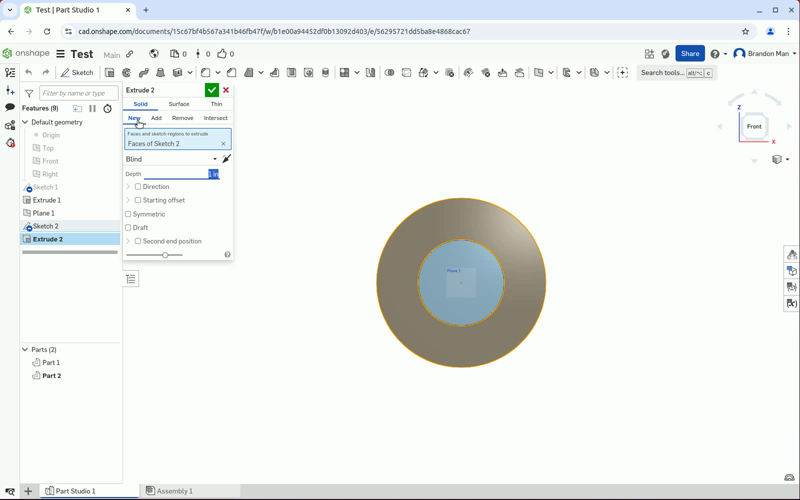
text(14.202)
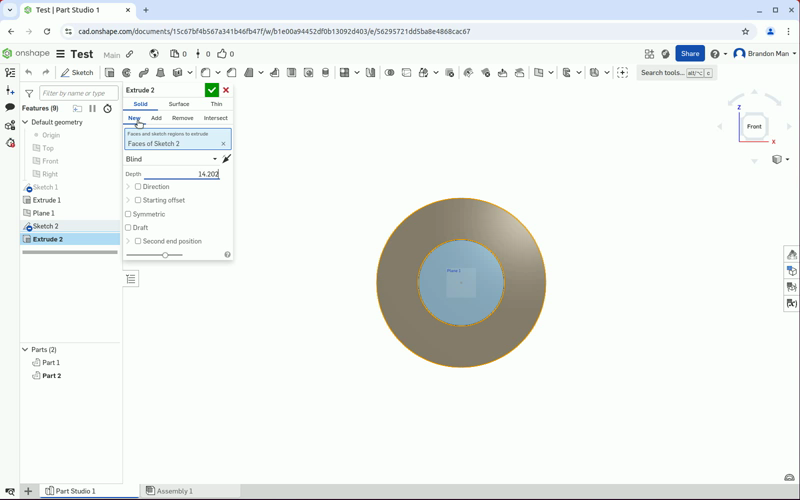
key(enter)
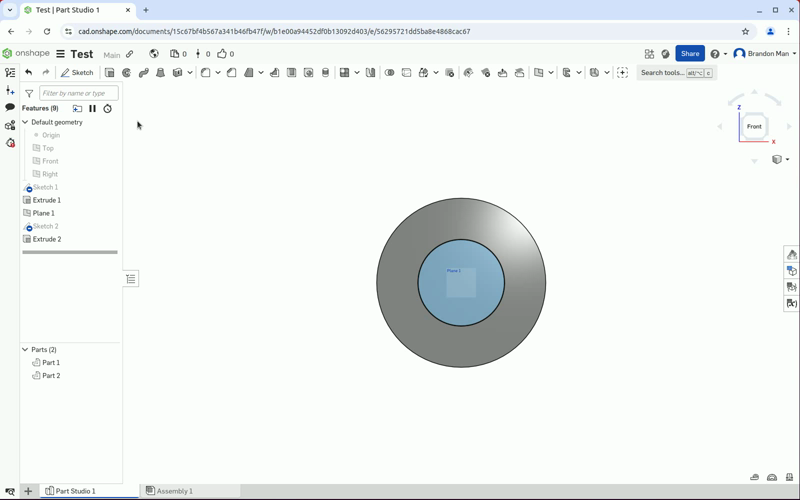
key(shift+h)
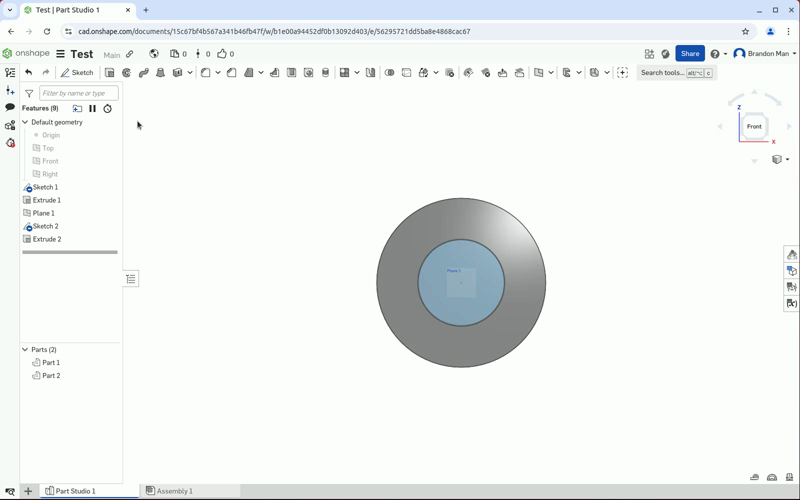
key(shift+h)
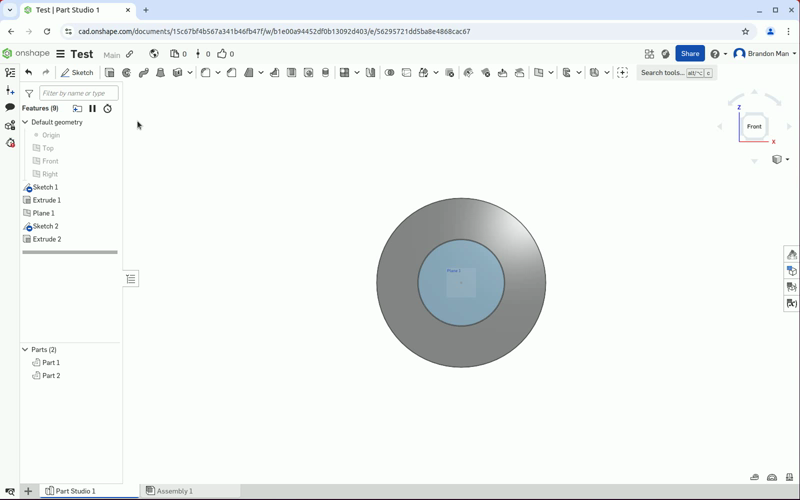
key(shift+7)
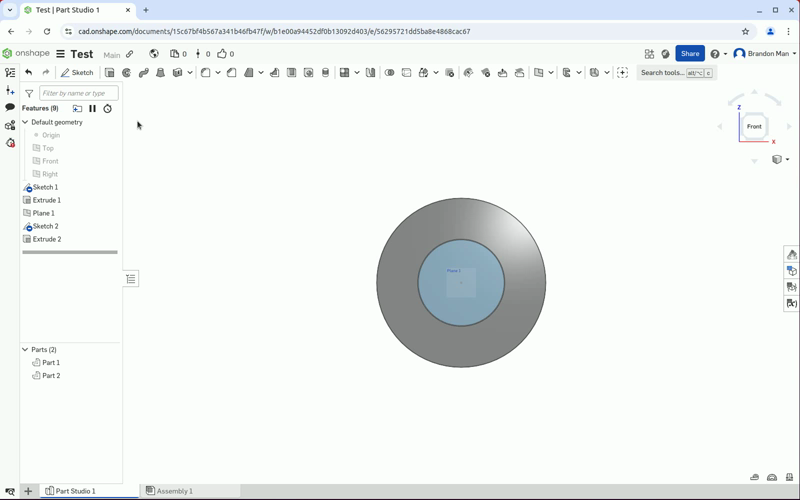
key(left, 2)
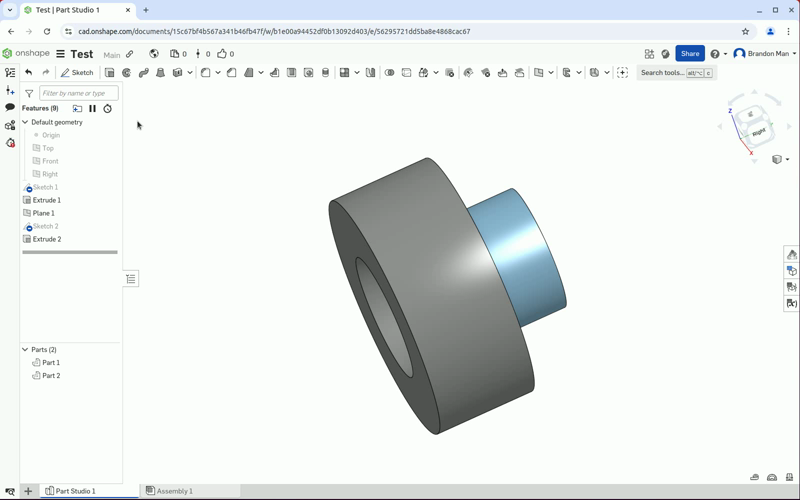
key(down, 2)
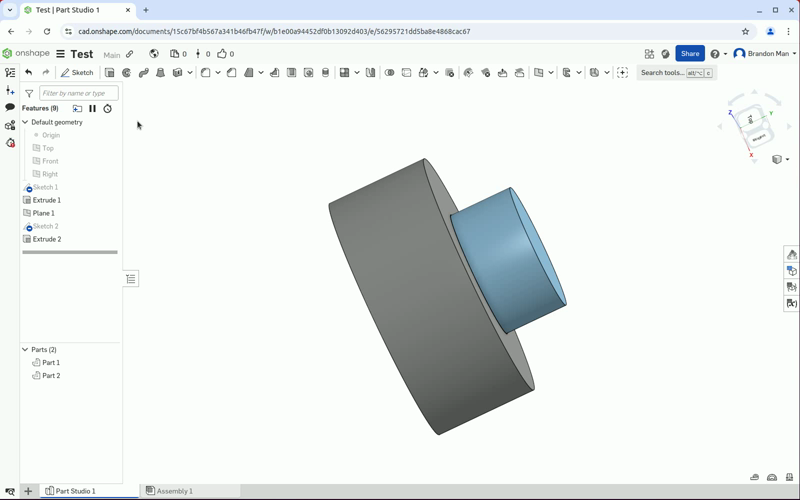
key(up, 2)
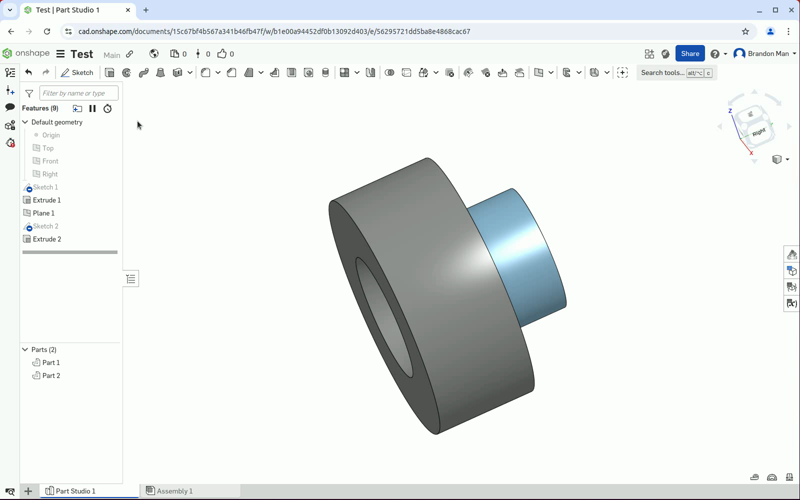
key(right, 2)
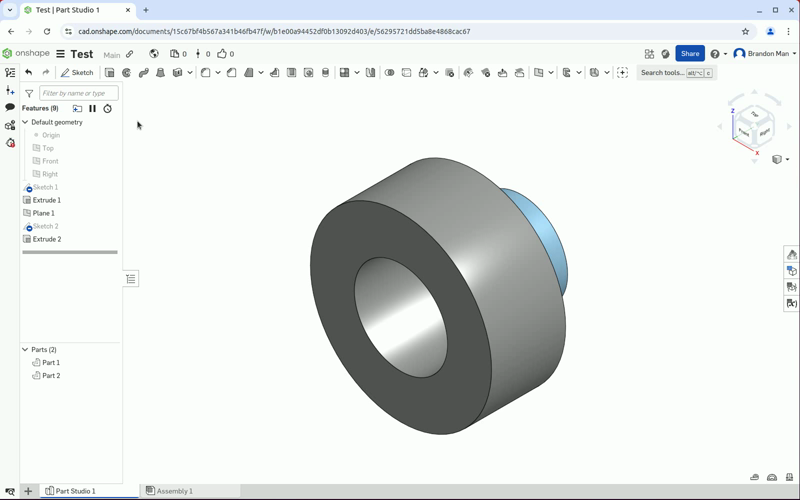
mouse_move(73, 189)
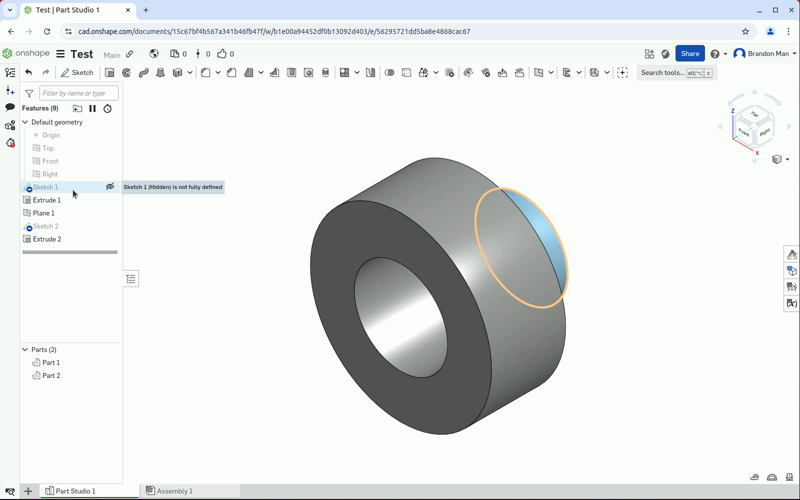
click(73, 189)